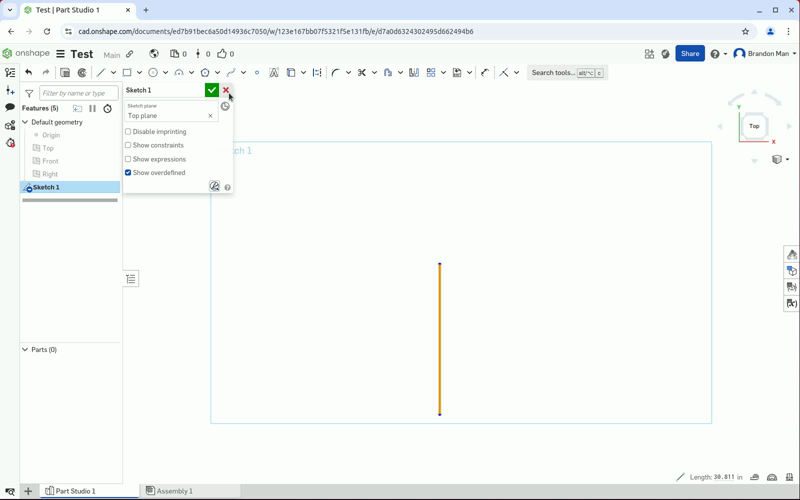
key(shift+h)
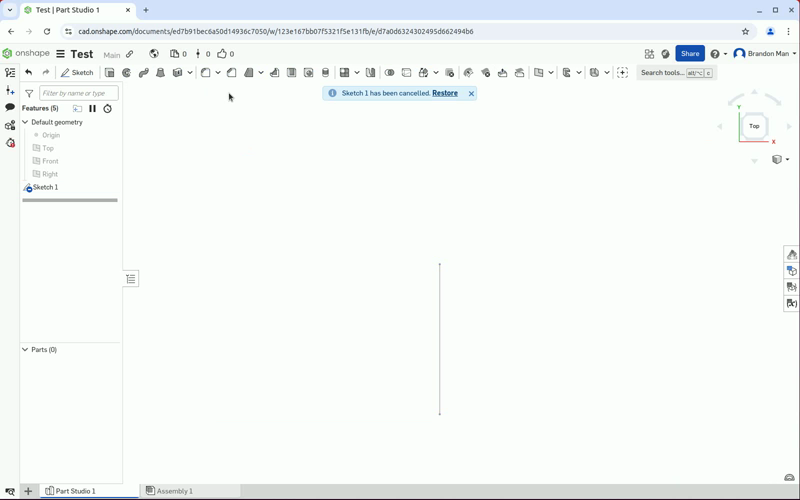
key(shift+s)
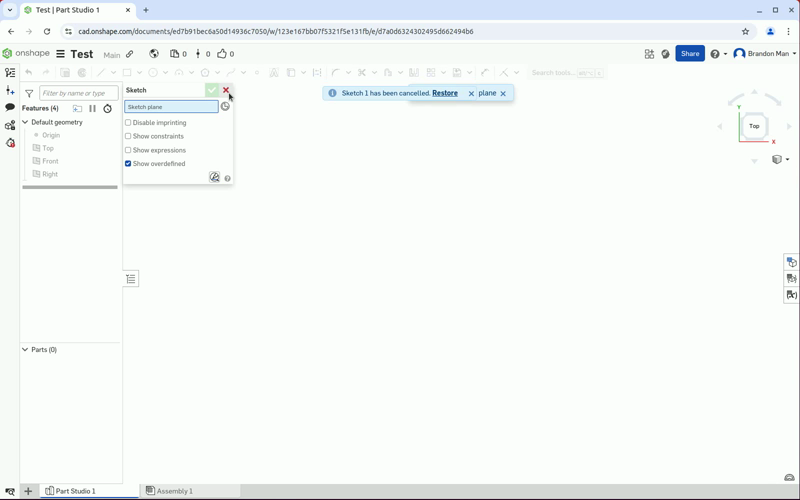
mouse_move(73, 150)
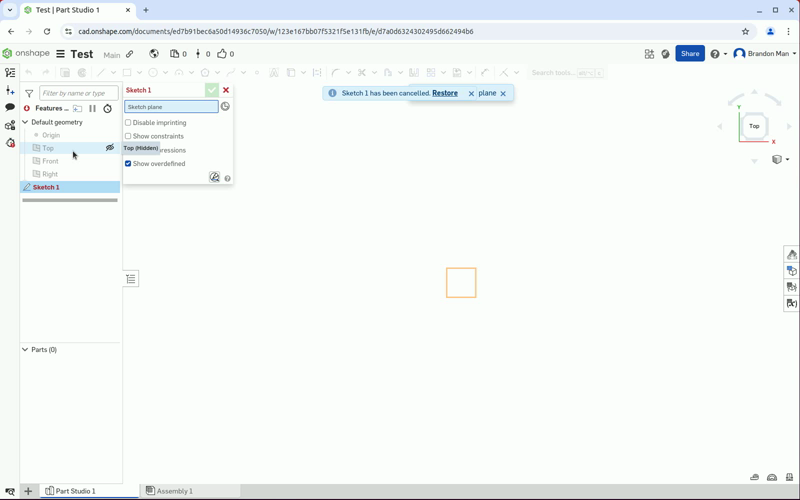
click(73, 150)
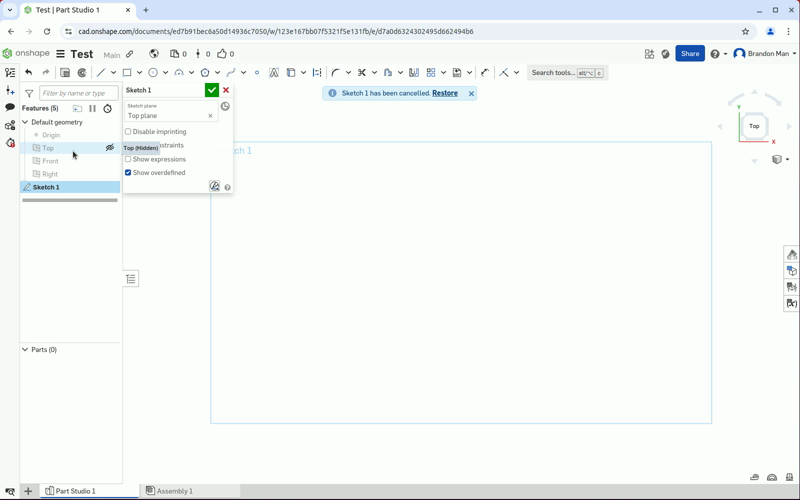
mouse_move(73, 352)
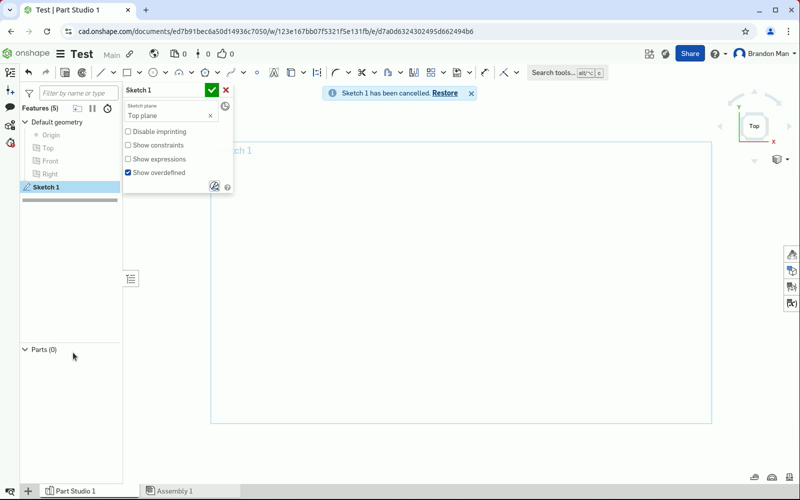
key(y)
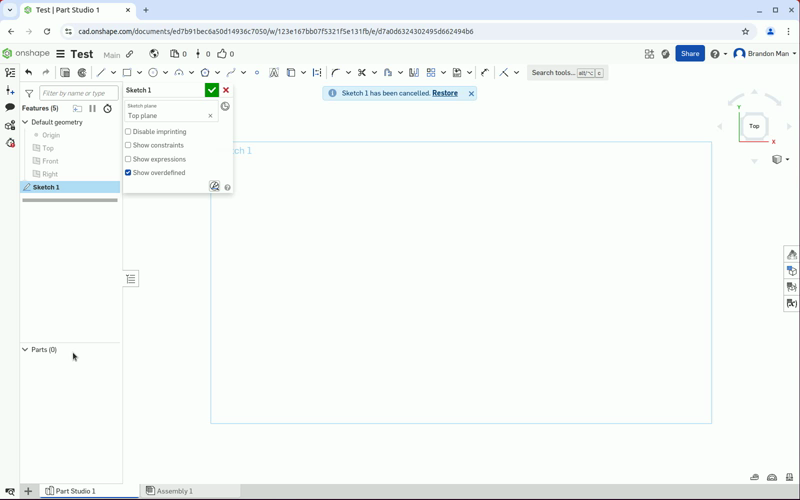
key(l)
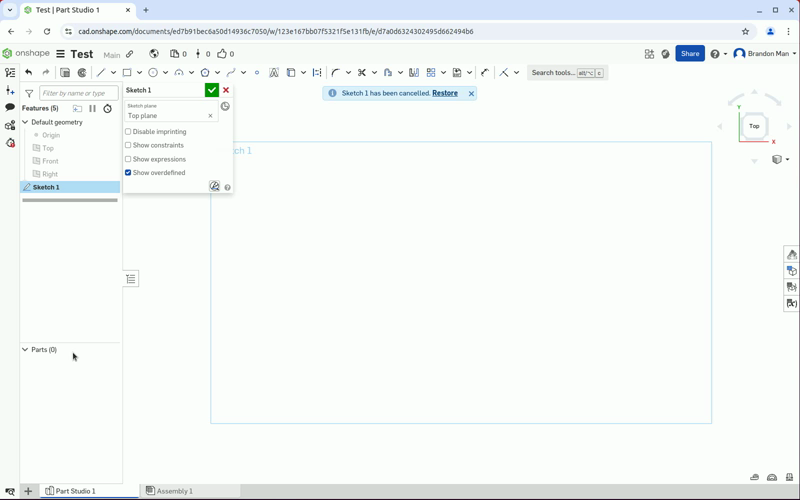
key_down(shift)
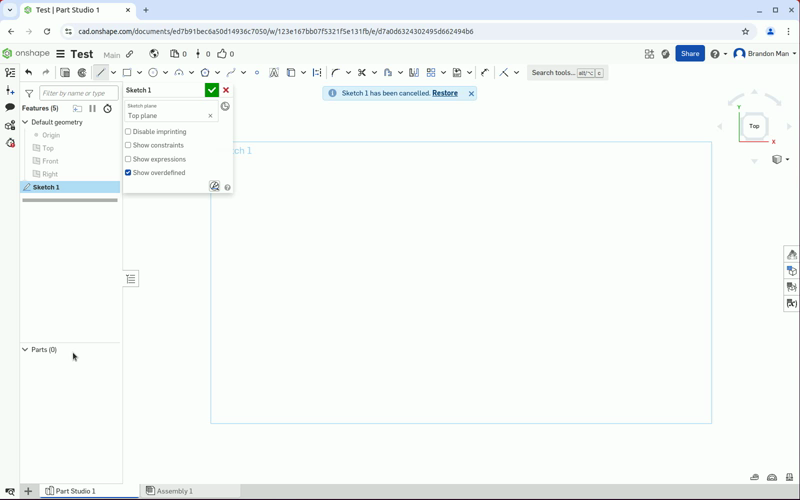
mouse_move(349, 282)
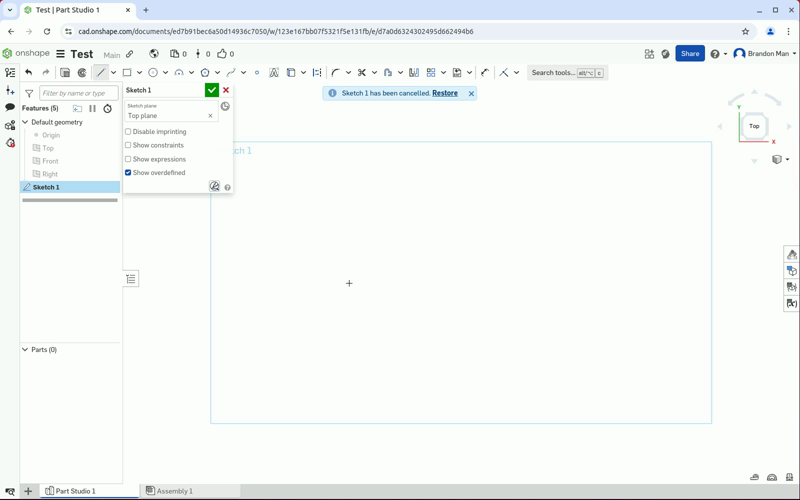
click(349, 282)
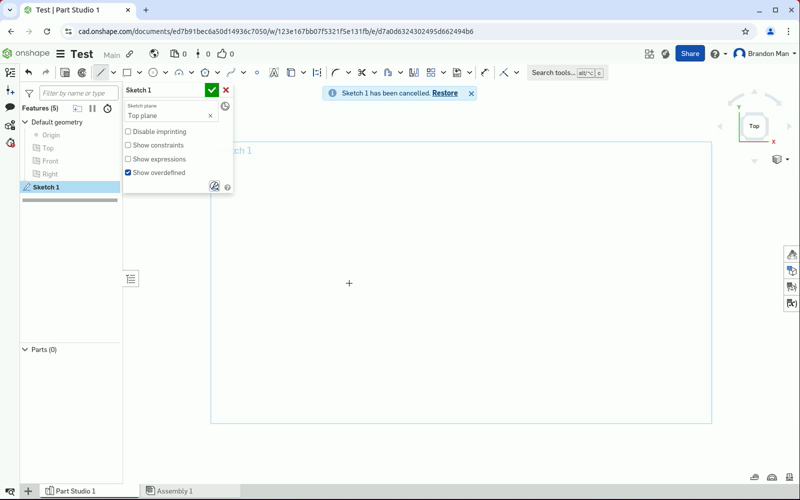
key_up(shift)
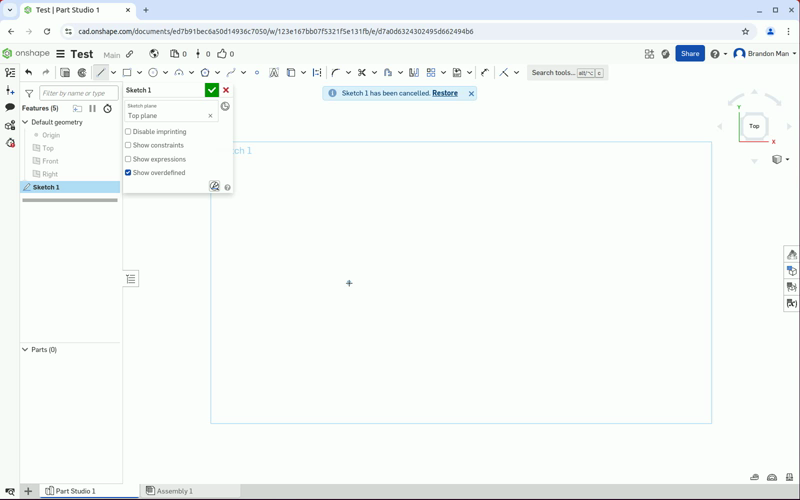
key_down(shift)
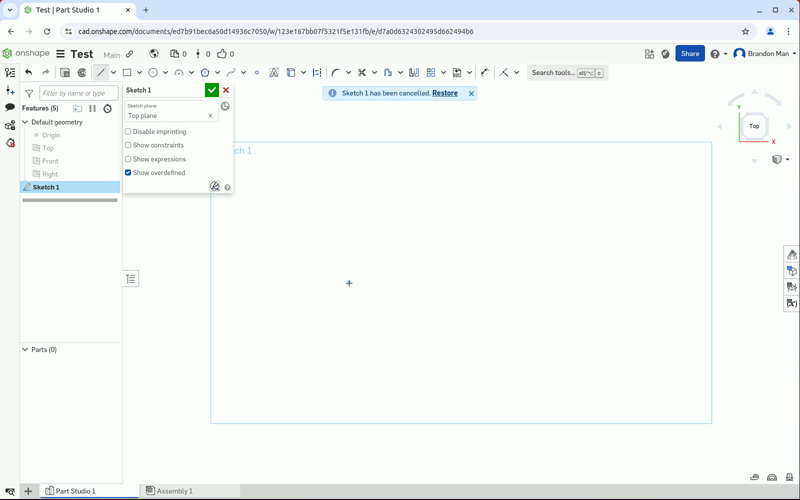
mouse_move(405, 378)
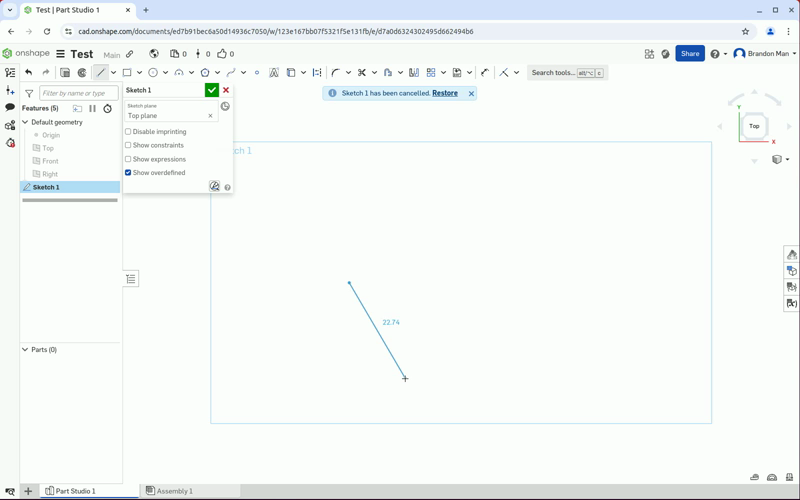
click(405, 378)
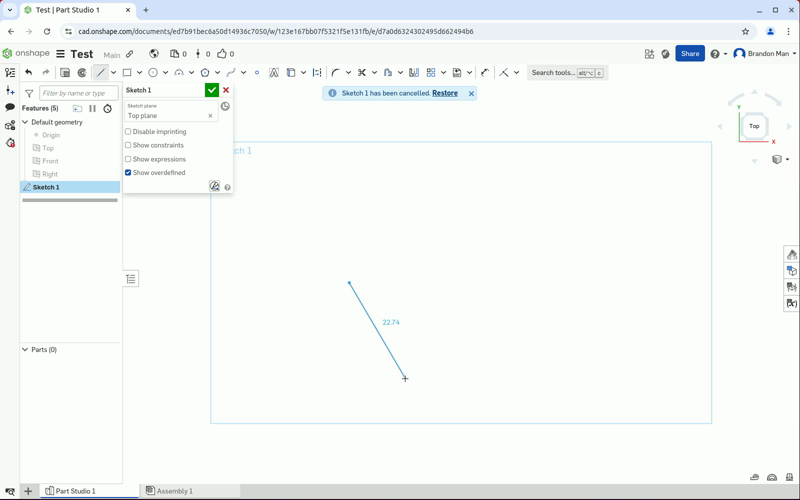
key_up(shift)
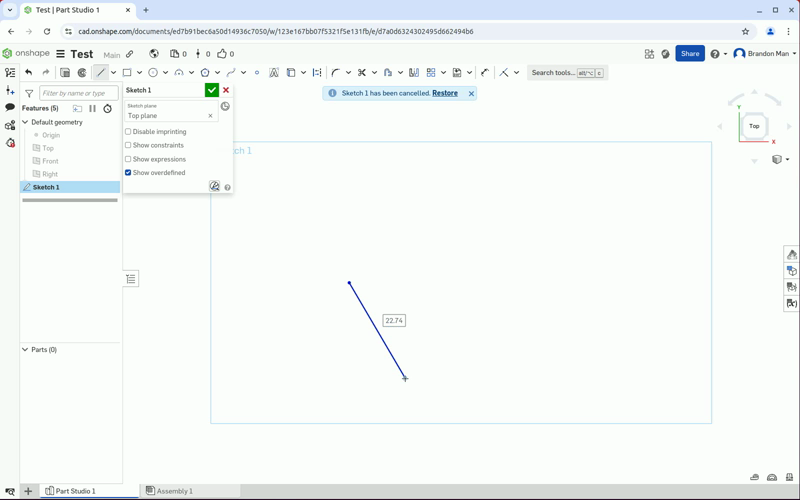
key_down(shift)
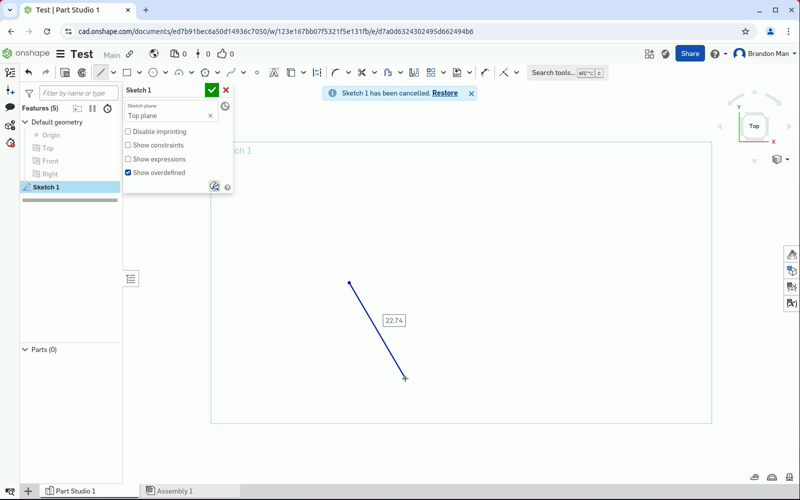
mouse_move(514, 378)
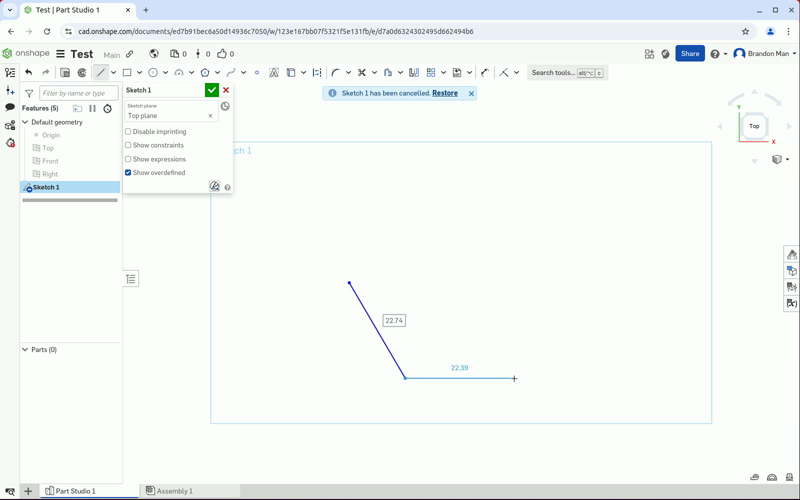
click(514, 378)
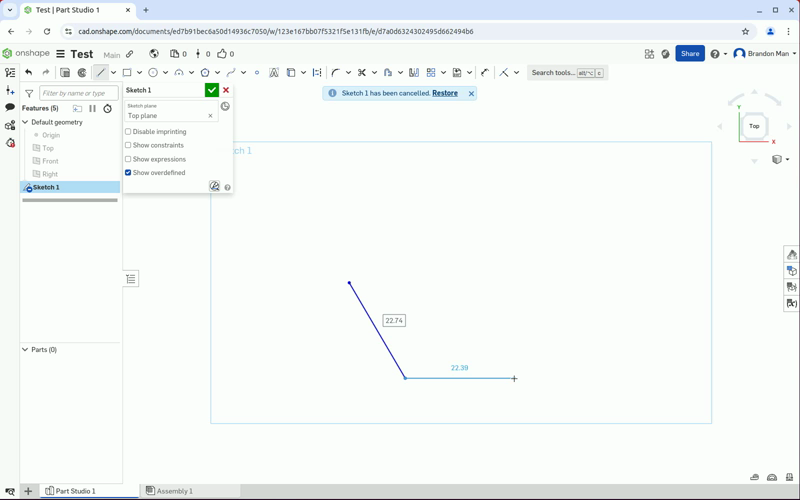
key_up(shift)
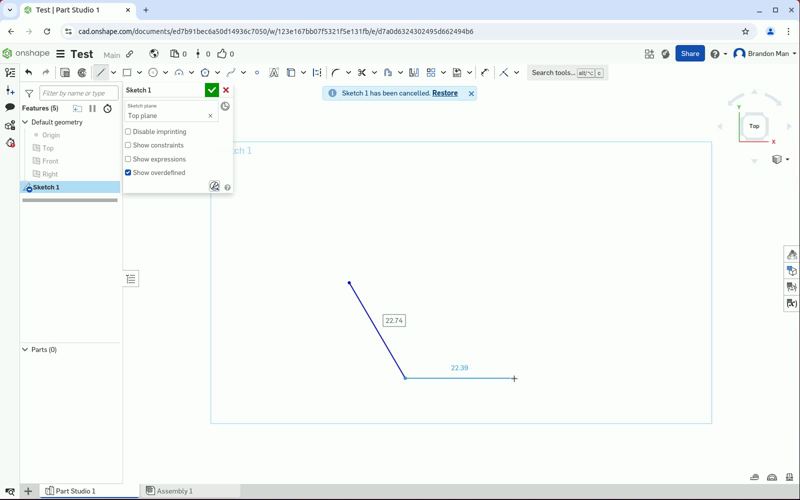
key_down(shift)
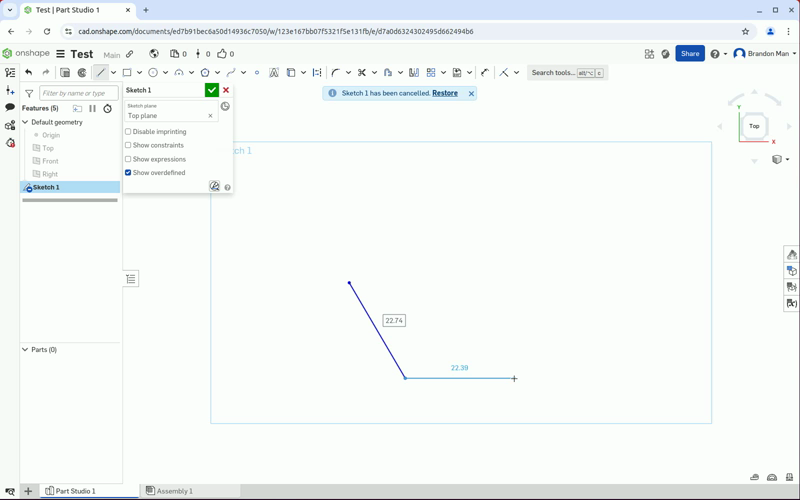
mouse_move(569, 282)
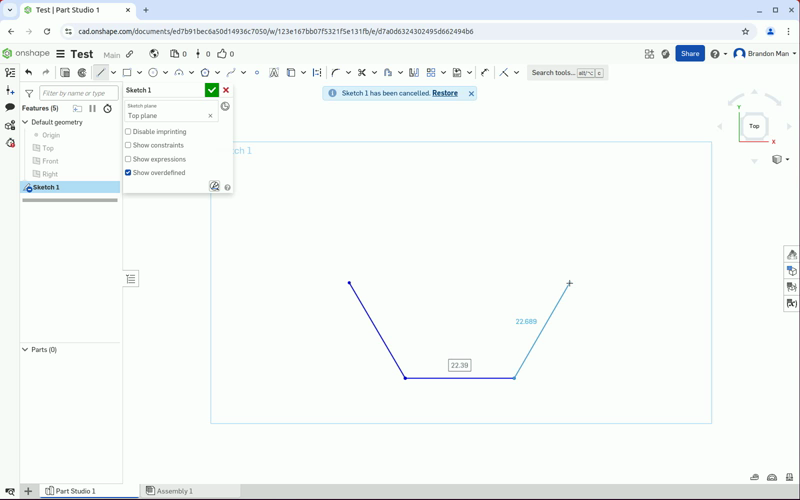
click(569, 282)
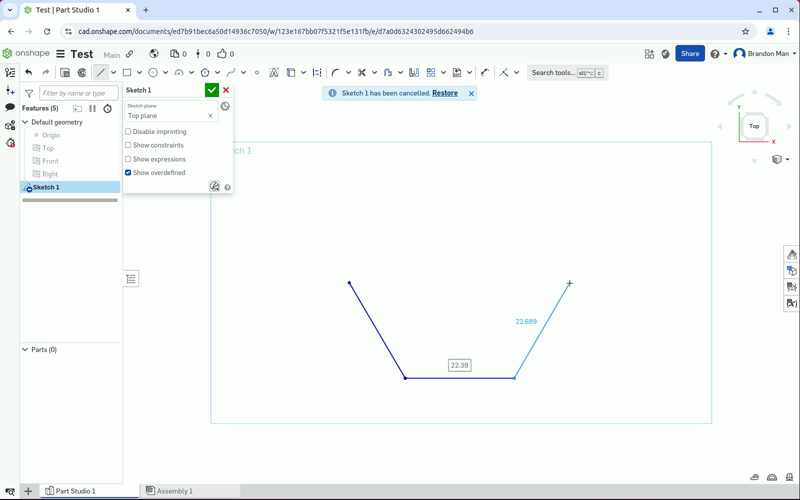
key_up(shift)
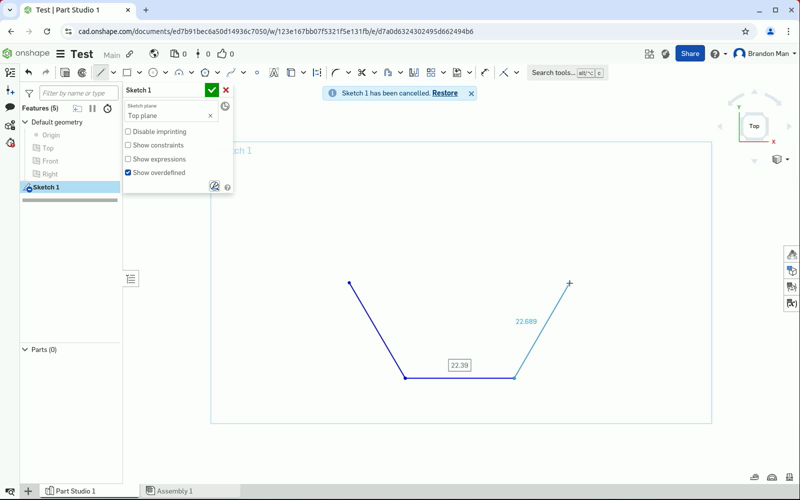
key_down(shift)
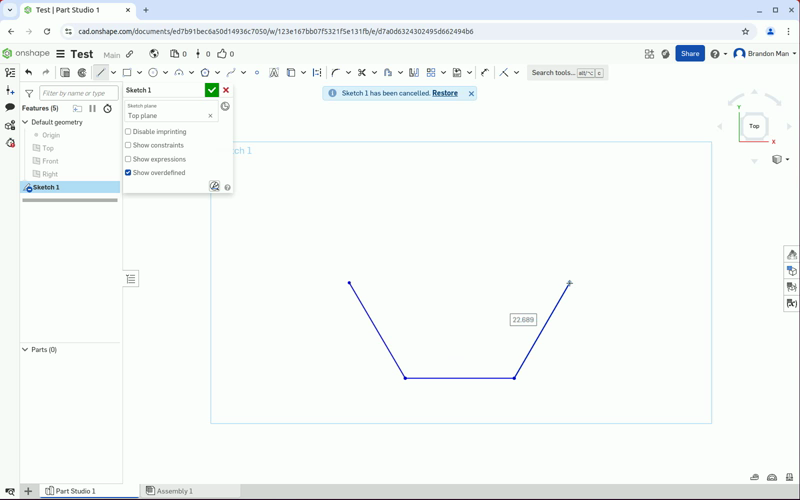
mouse_move(514, 187)
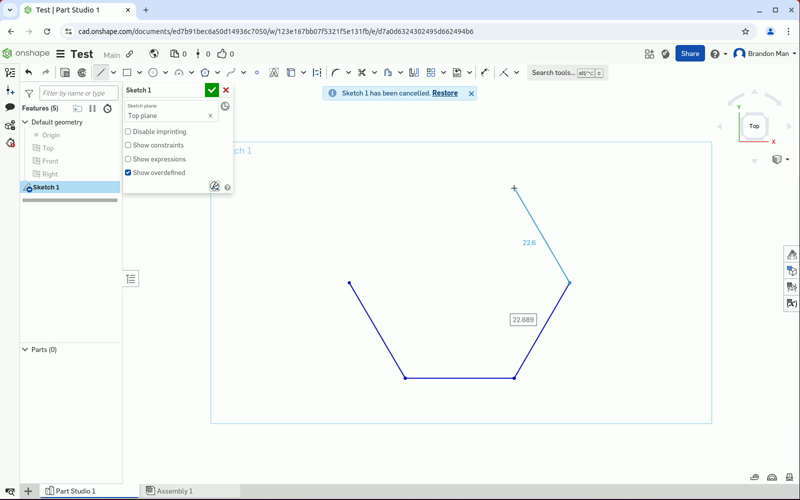
click(514, 187)
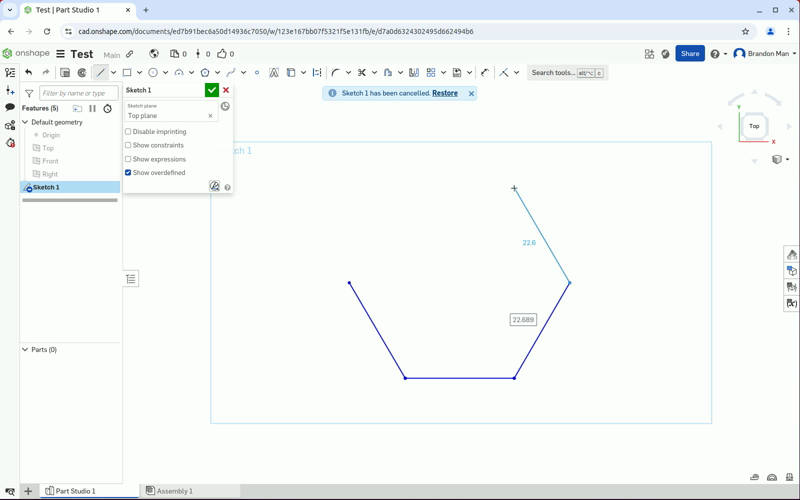
key_up(shift)
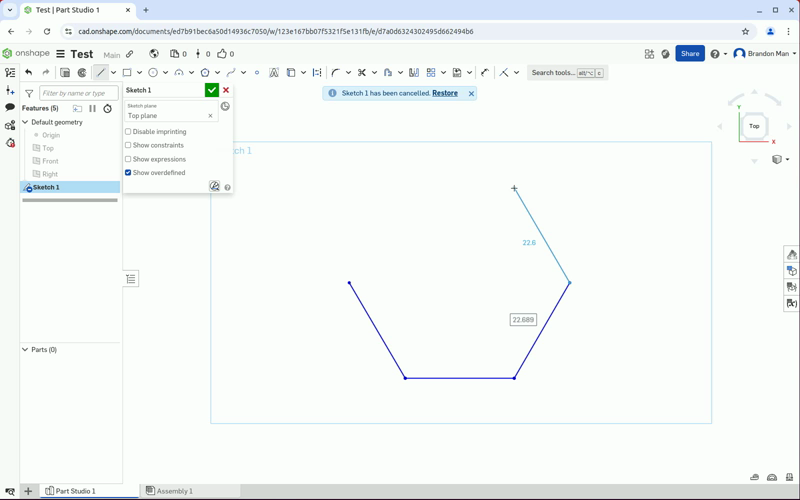
key_down(shift)
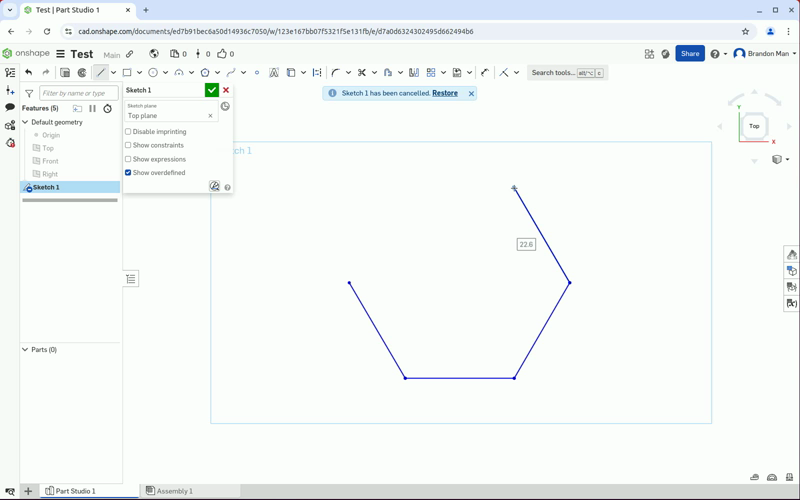
mouse_move(405, 187)
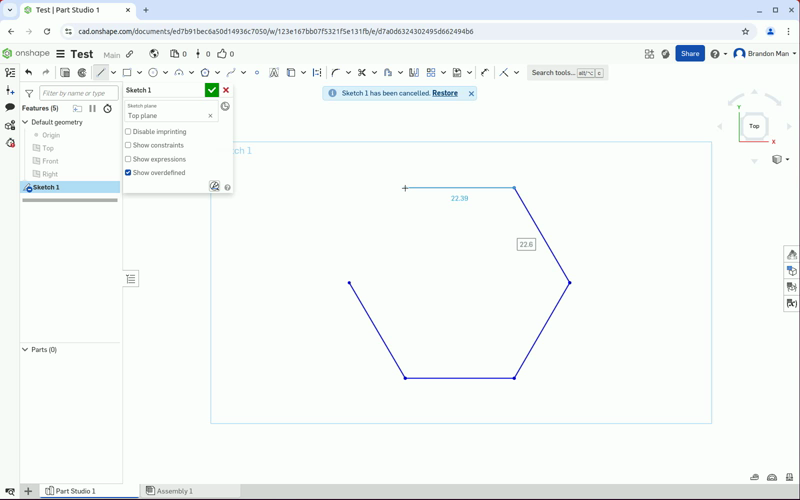
click(405, 187)
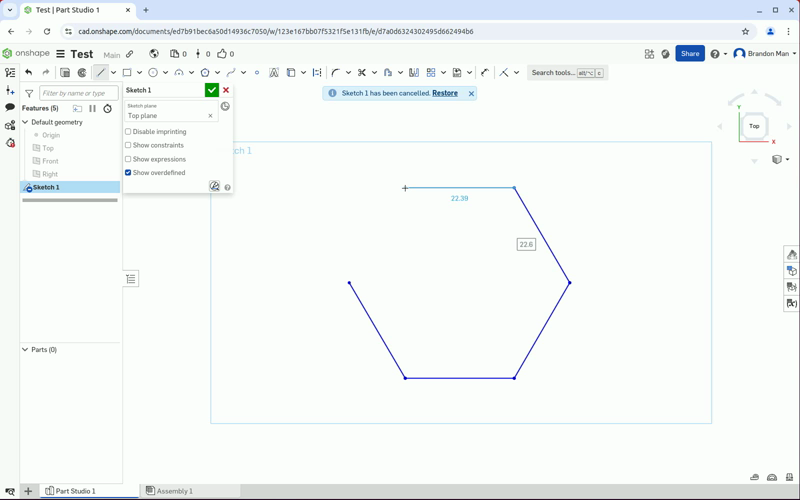
key_up(shift)
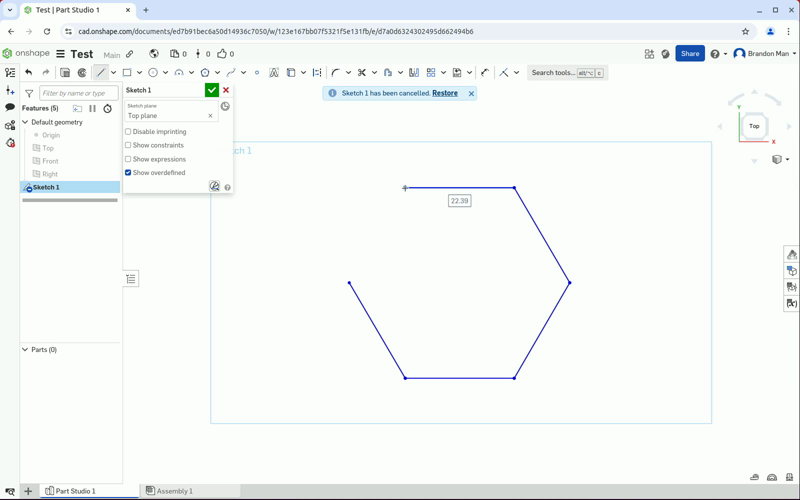
key_down(shift)
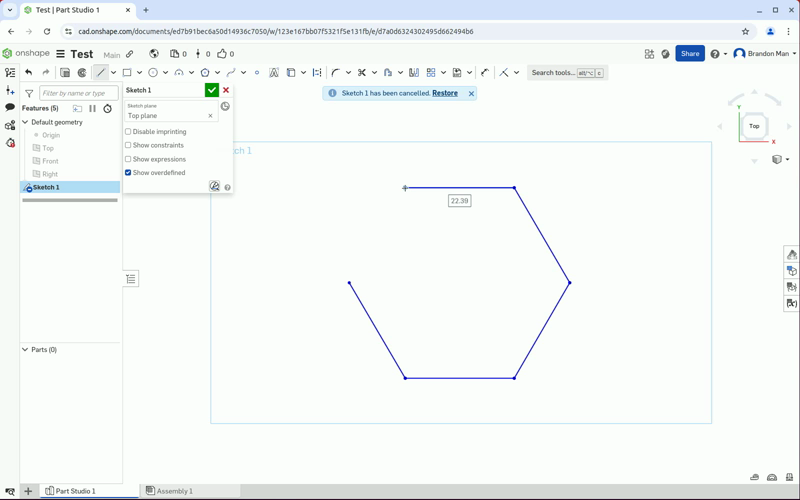
mouse_move(349, 282)
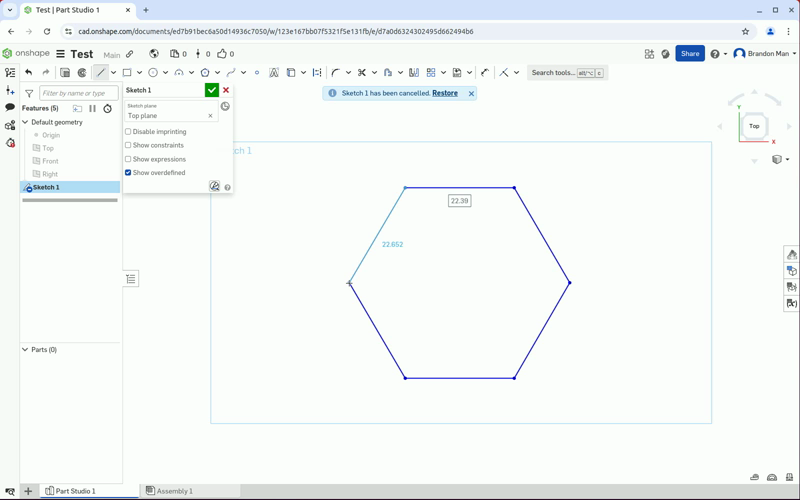
key_up(shift)
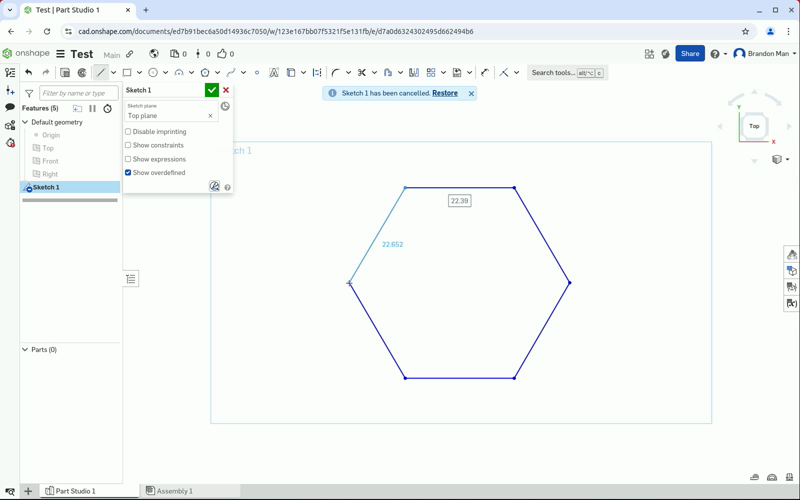
click(349, 282)
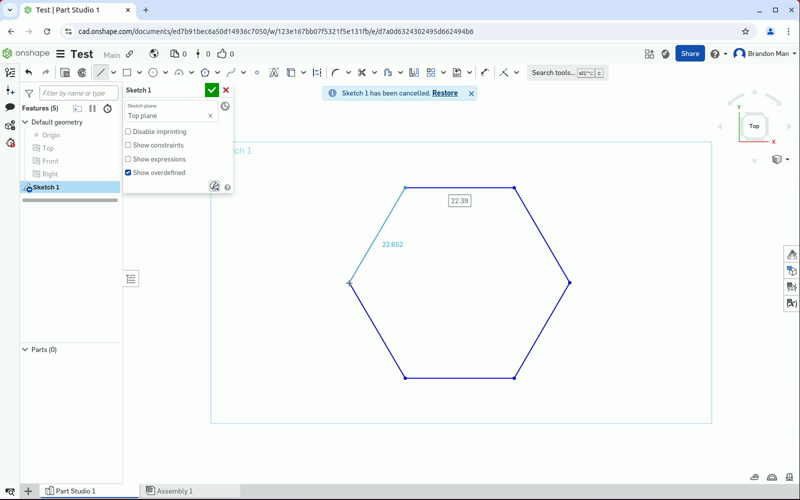
key(esc)
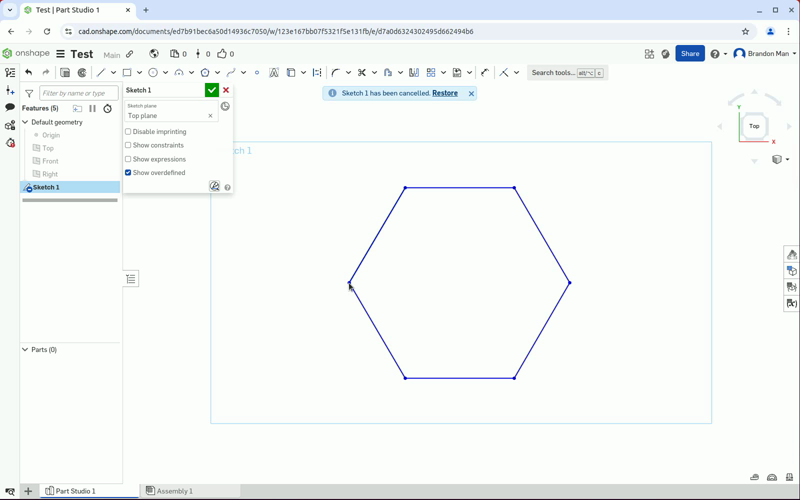
mouse_move(530, 269)
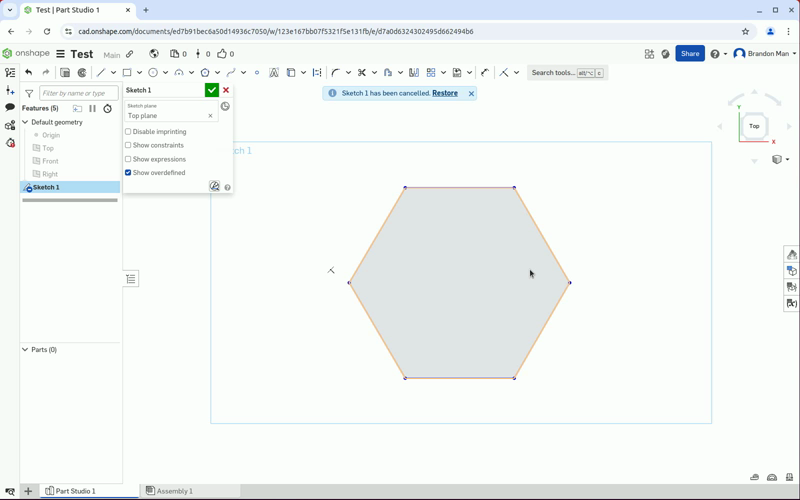
click(530, 269)
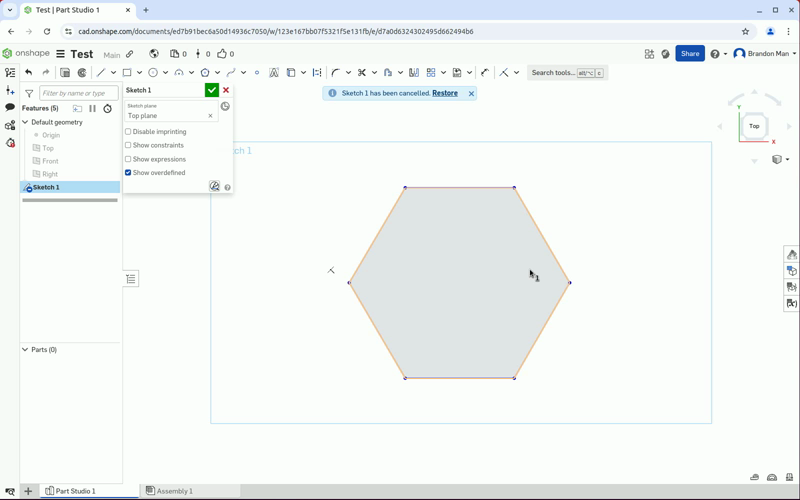
mouse_move(73, 352)
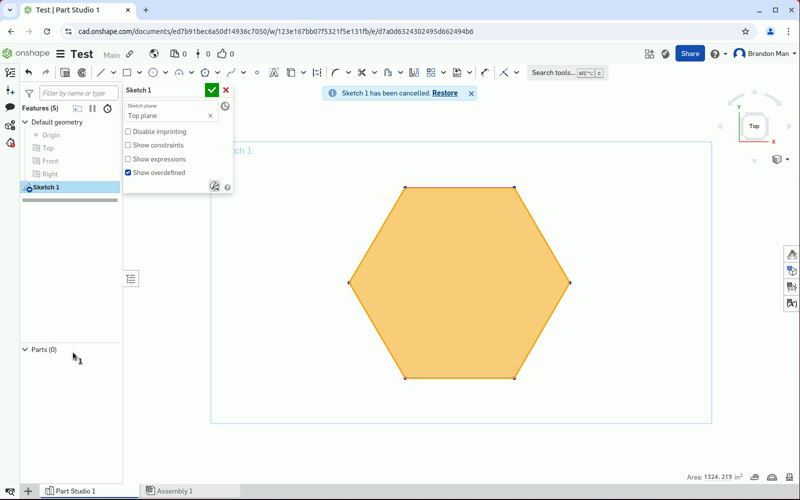
key(shift+y)
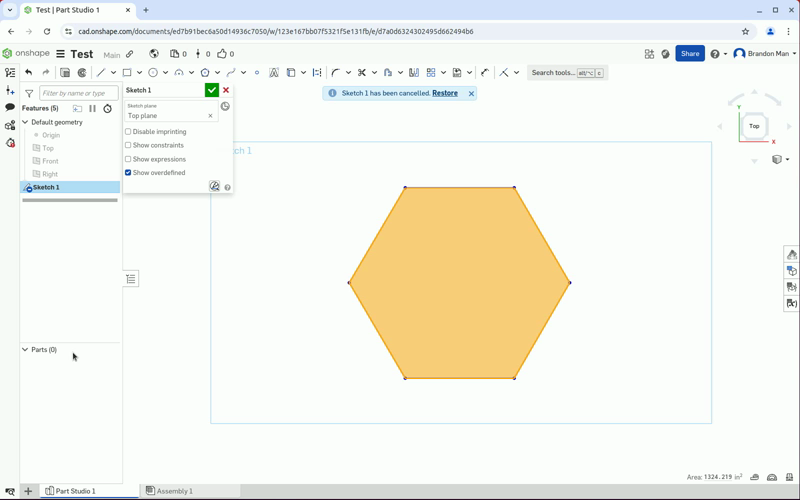
key(shift+e)
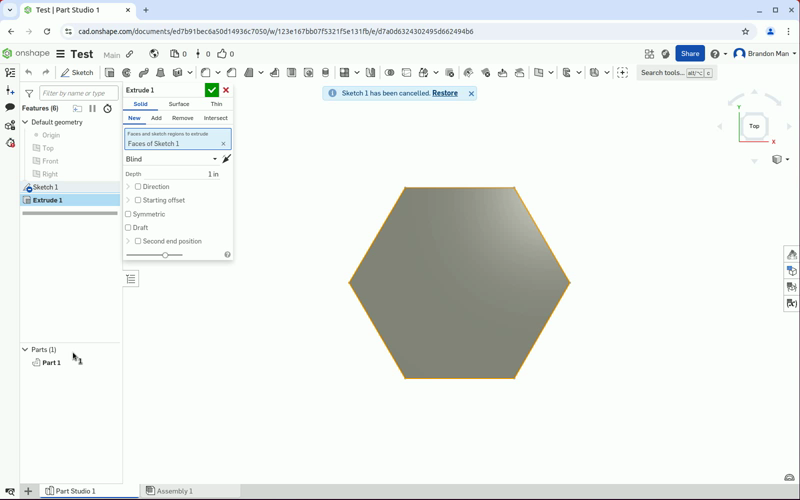
mouse_move(143, 106)
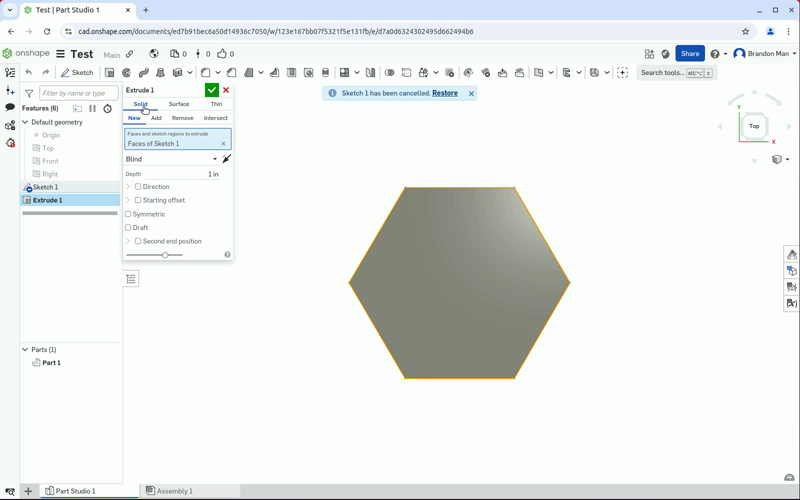
click(143, 106)
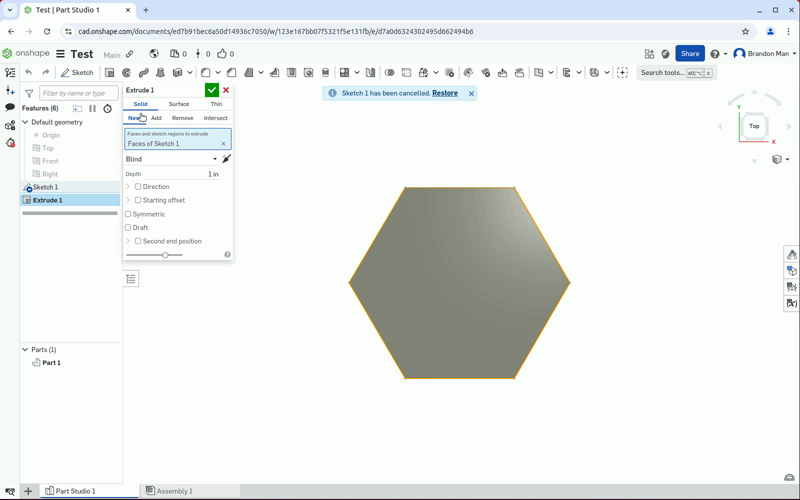
mouse_move(137, 120)
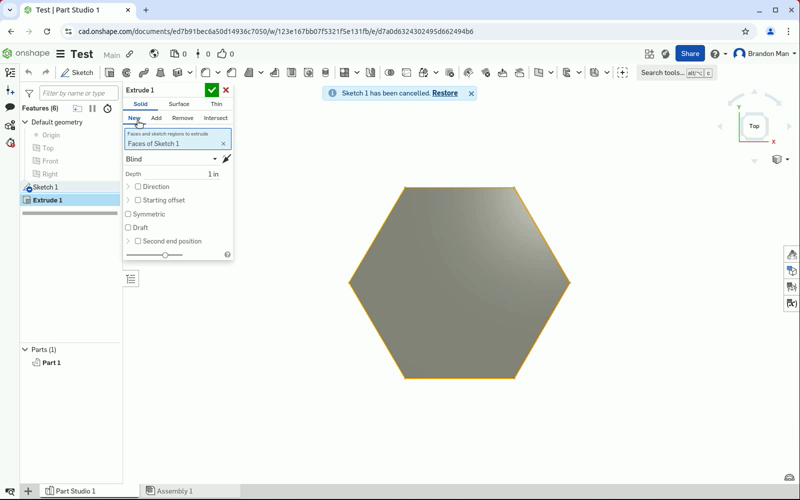
click(137, 120)
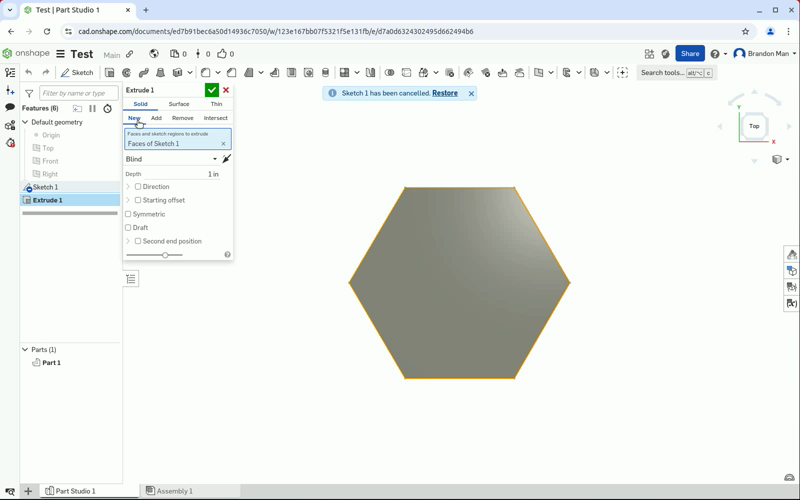
key(tab, 4)
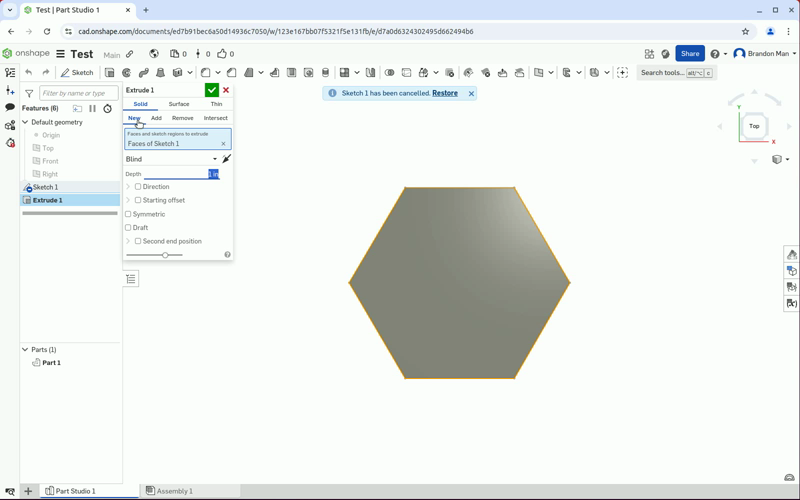
text(15.405)
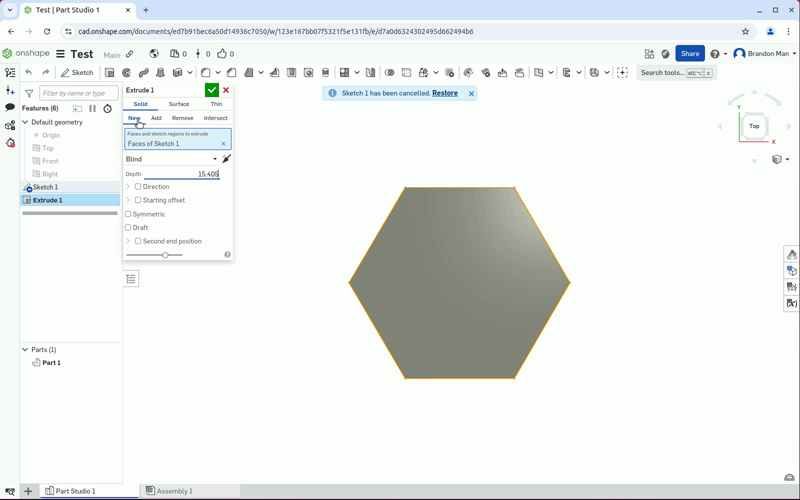
key(enter)
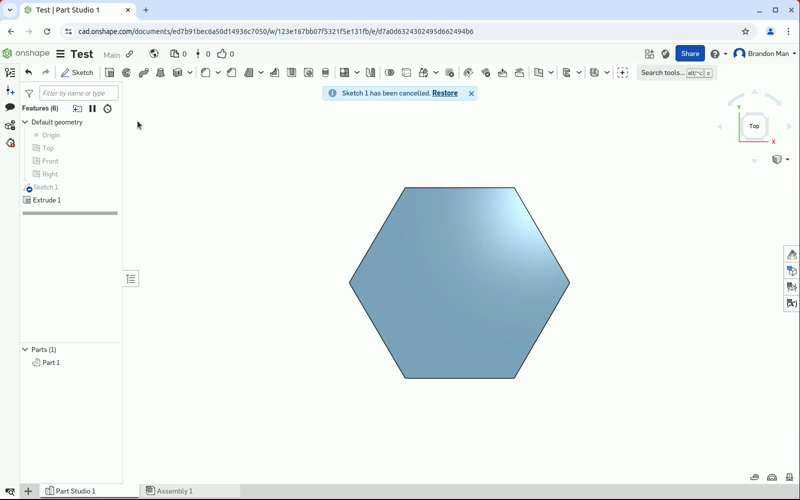
key(shift+h)
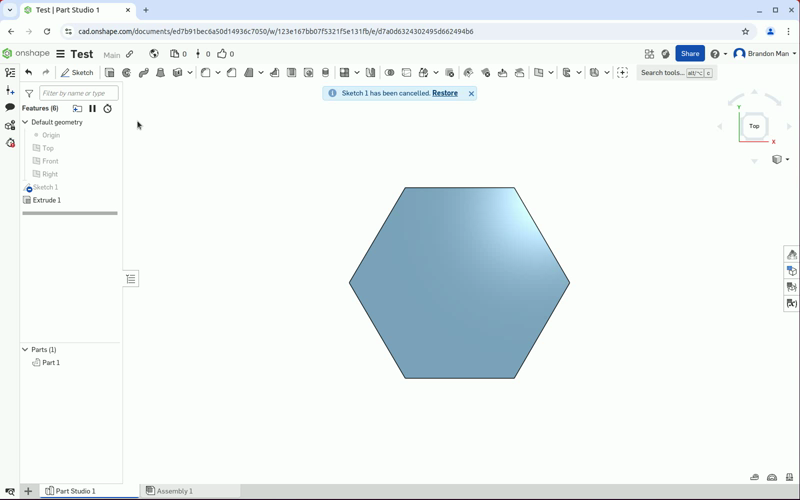
key(shift+h)
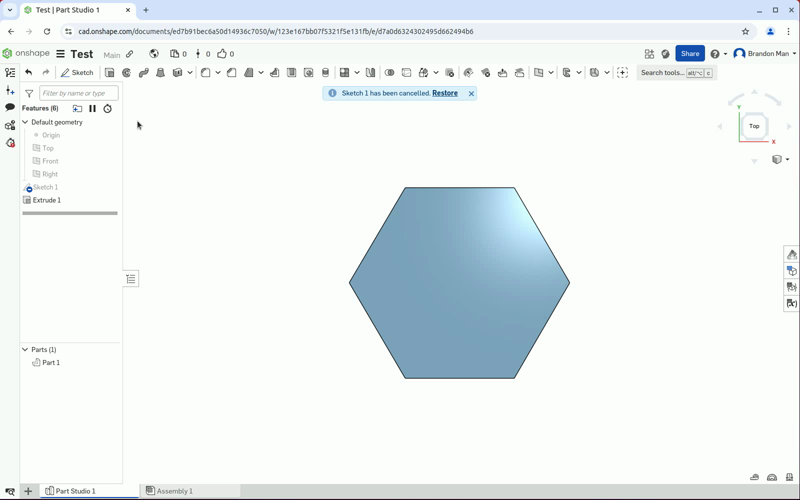
mouse_move(73, 189)
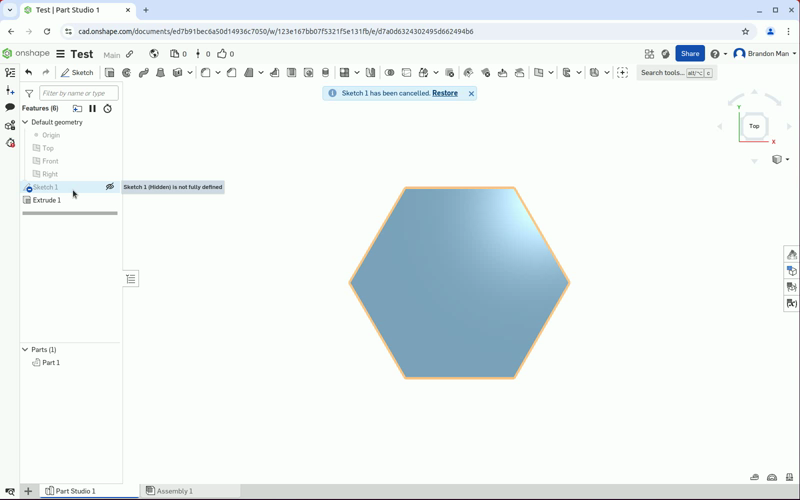
click(73, 189)
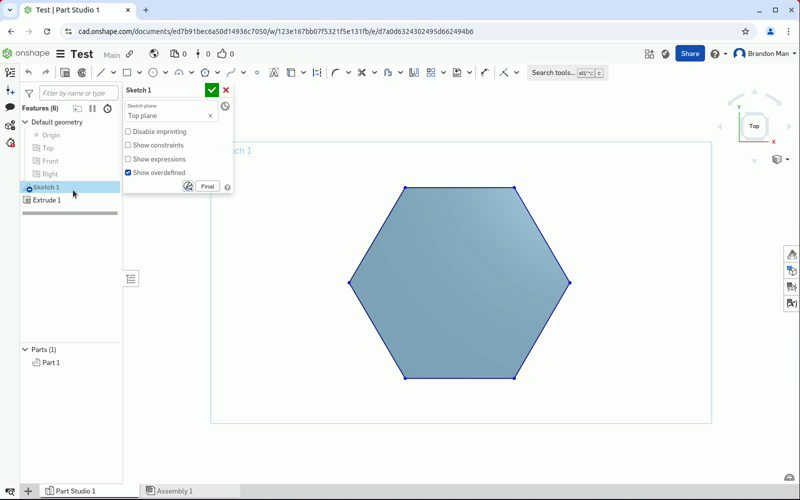
mouse_move(229, 92)
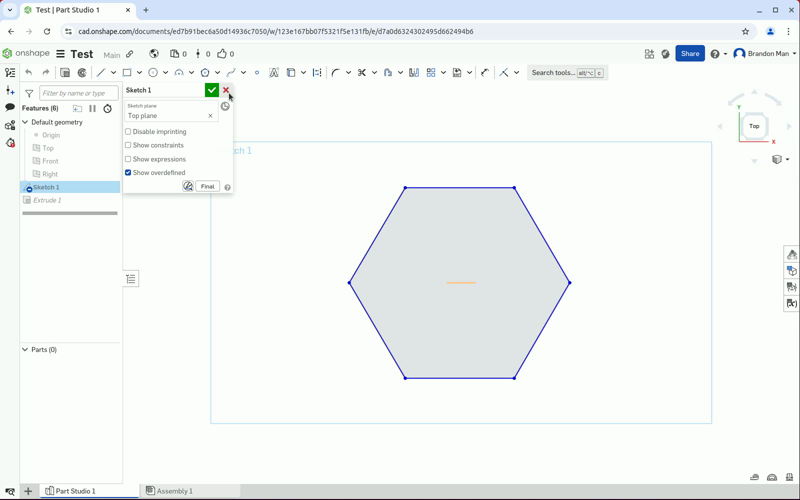
click(229, 92)
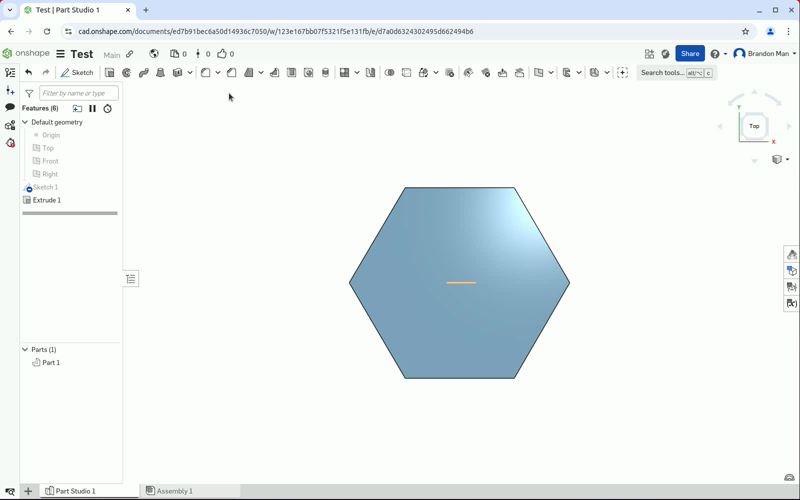
mouse_move(541, 75)
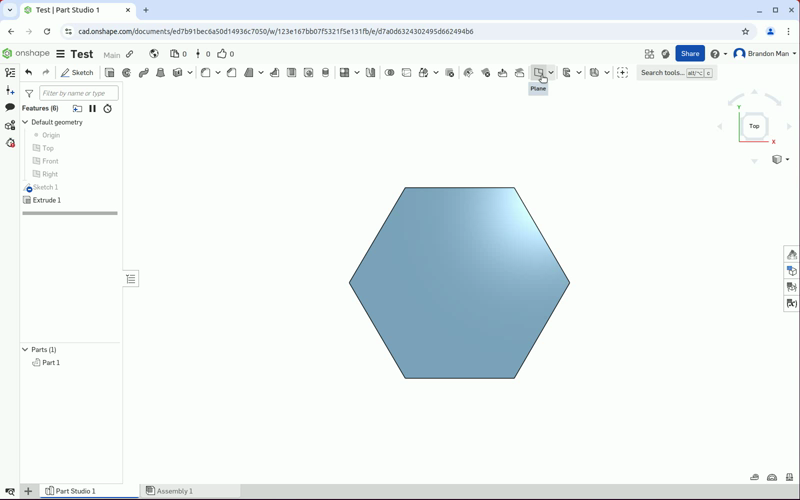
click(541, 75)
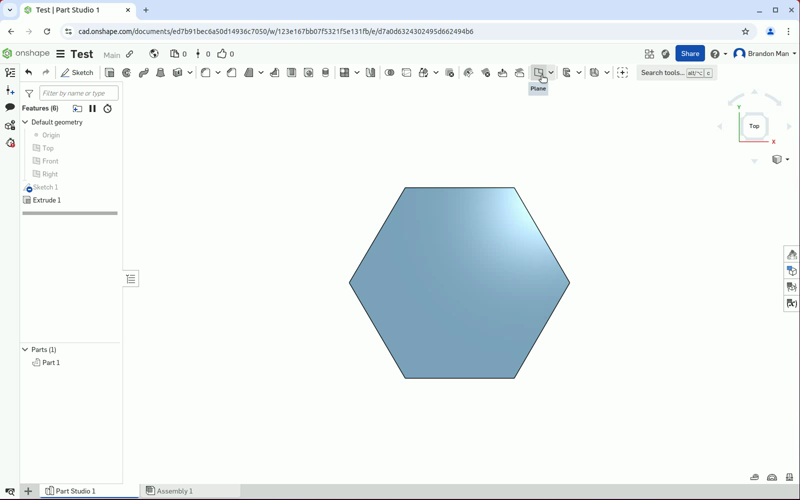
mouse_move(73, 150)
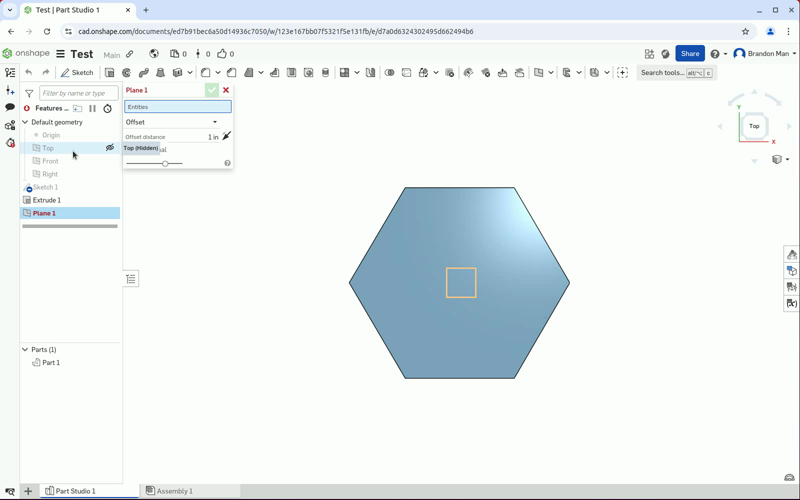
click(73, 150)
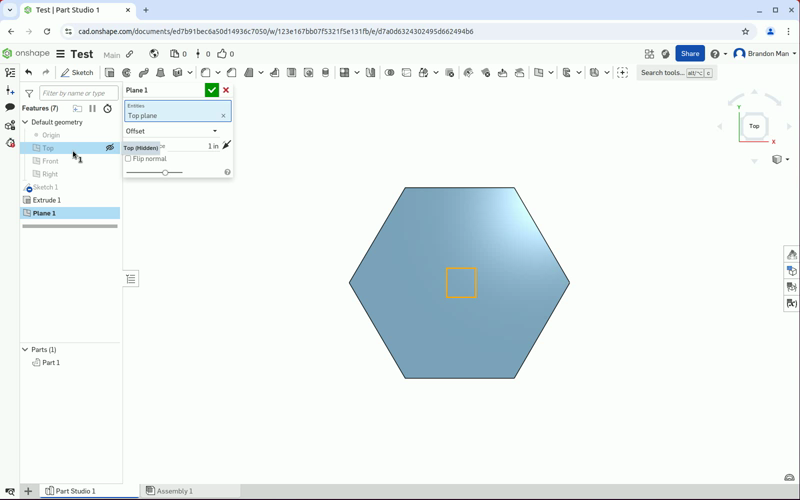
key(tab, 2)
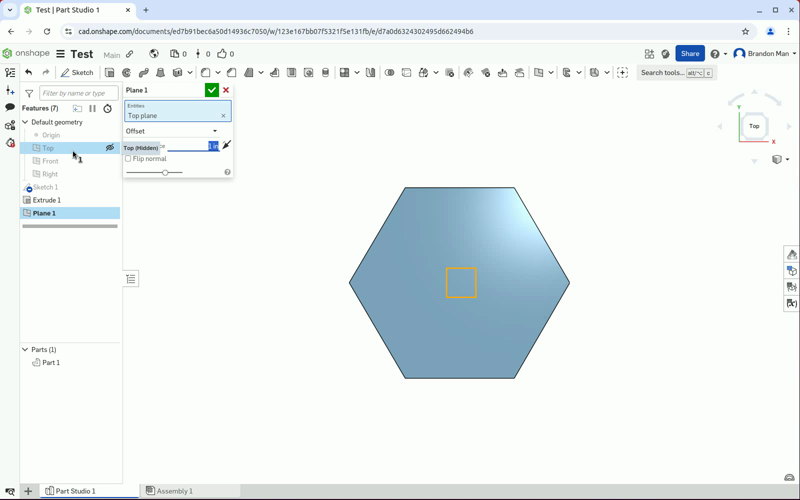
text(15.405)
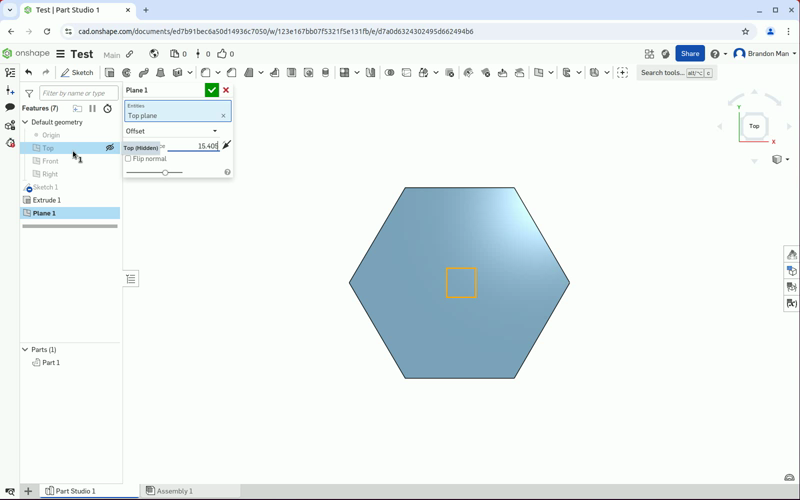
key(enter, 2)
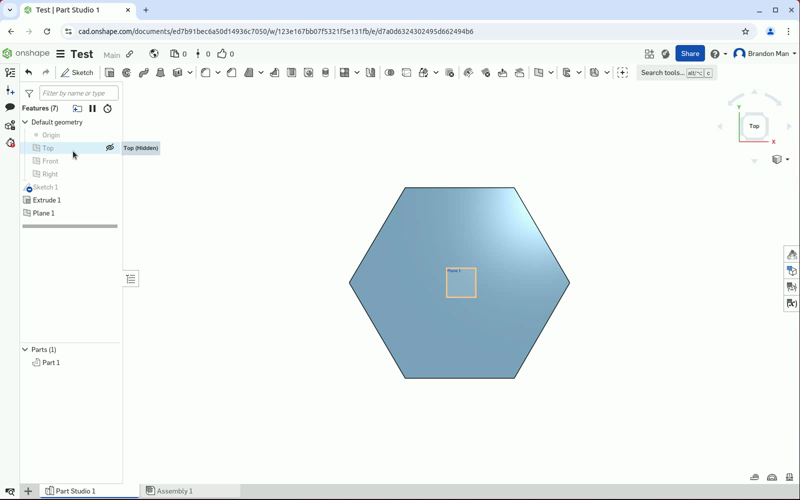
key(shift+s)
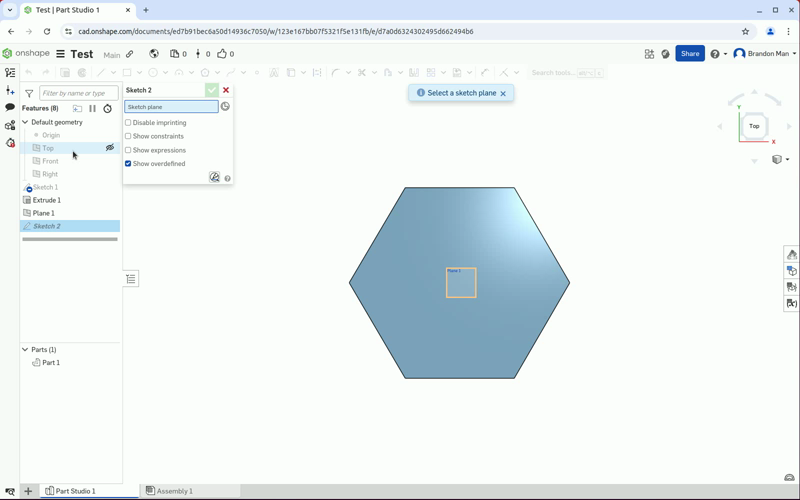
mouse_move(73, 215)
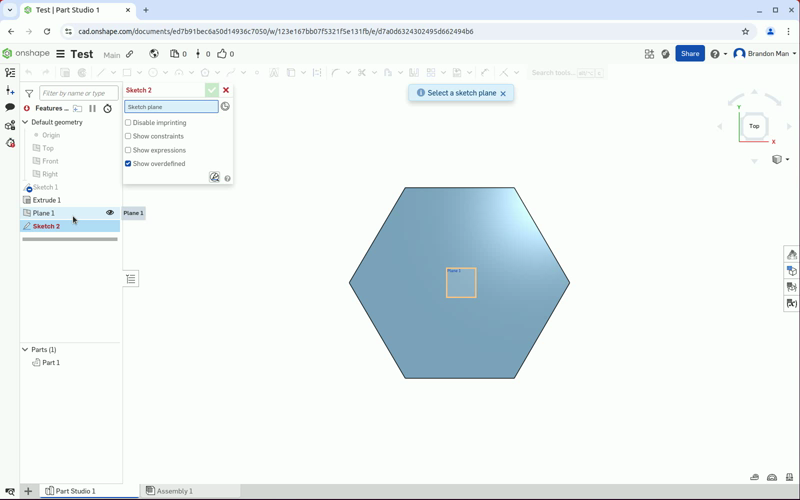
click(73, 215)
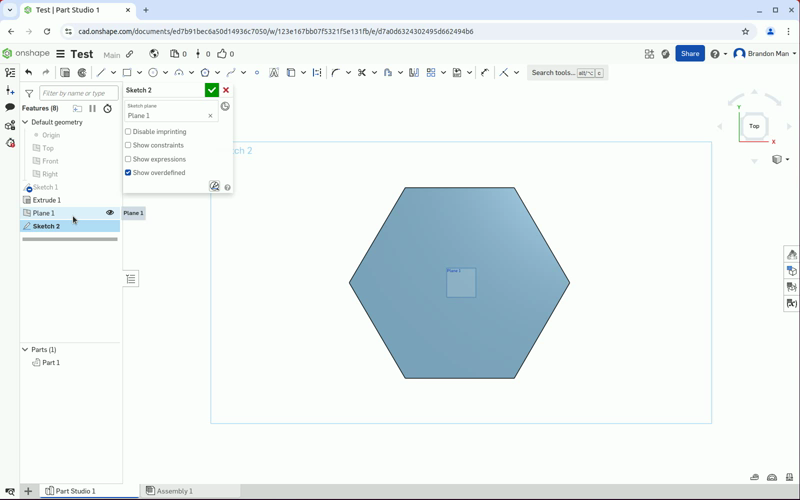
mouse_move(73, 352)
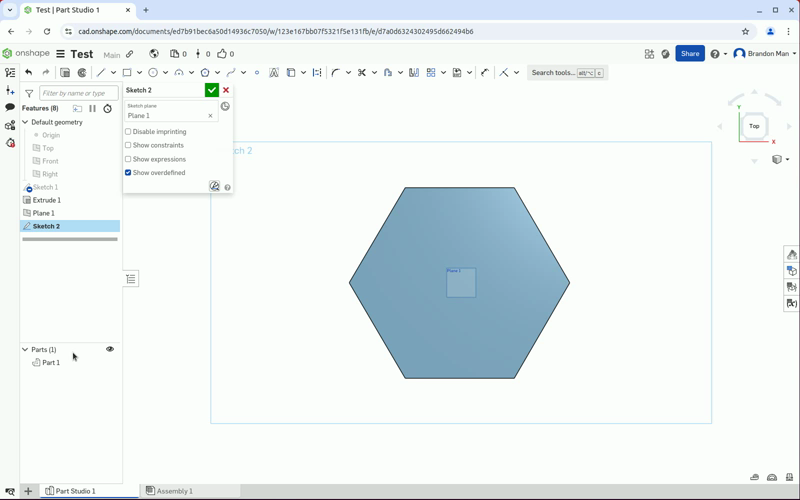
key(y)
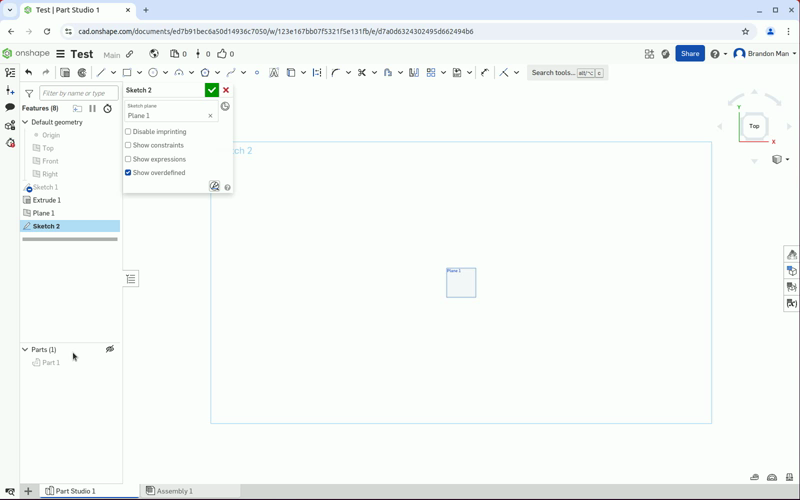
key(c)
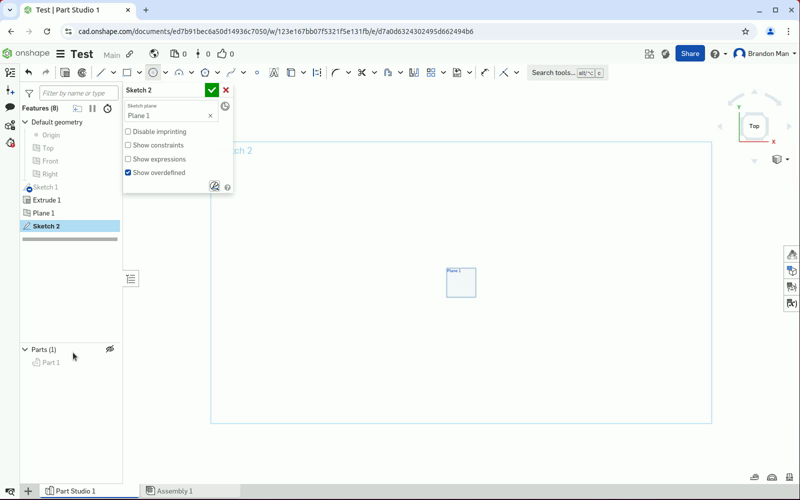
key_down(shift)
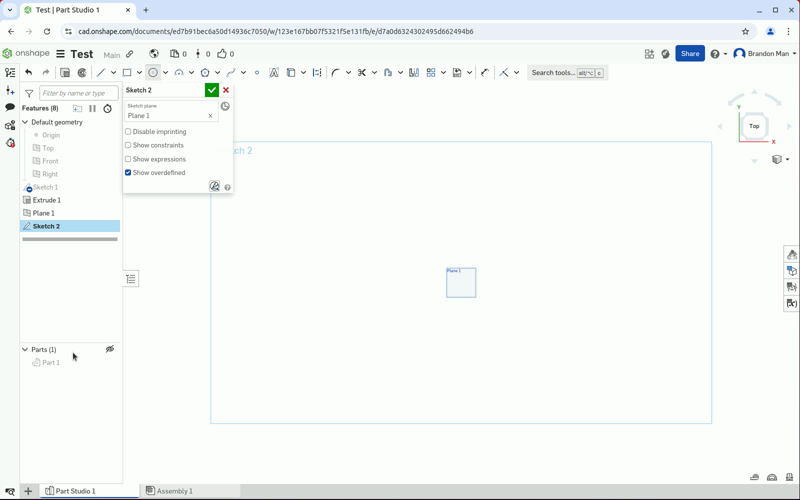
mouse_move(461, 282)
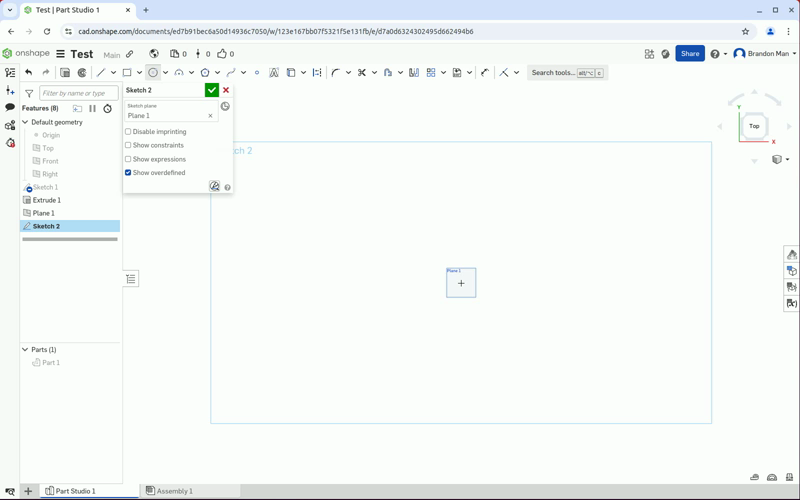
click(461, 282)
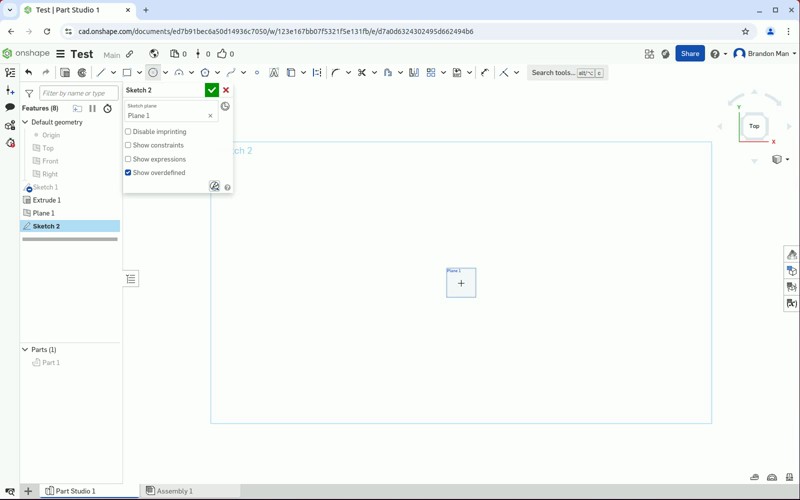
key_up(shift)
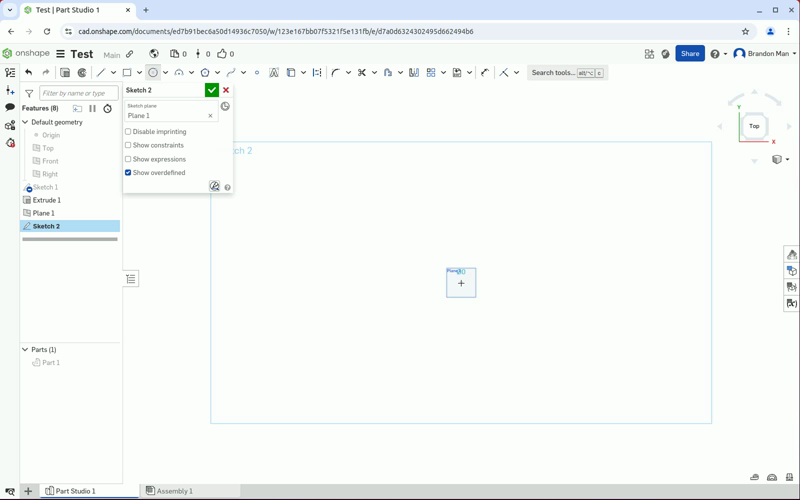
mouse_move(552, 282)
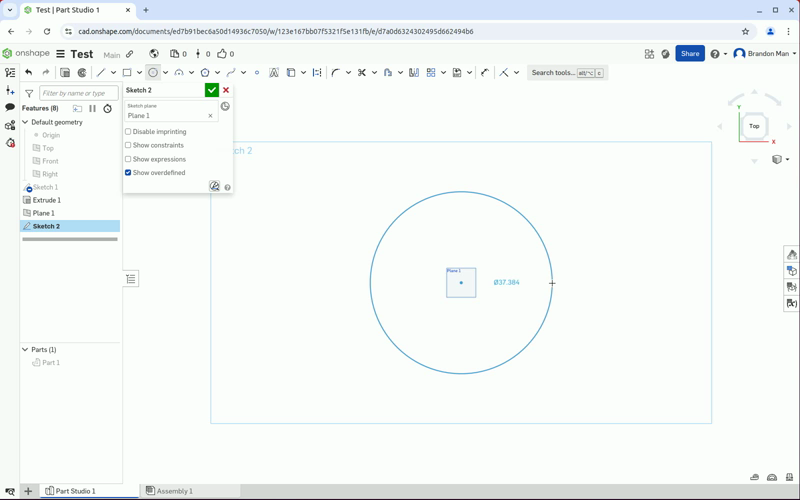
click(552, 282)
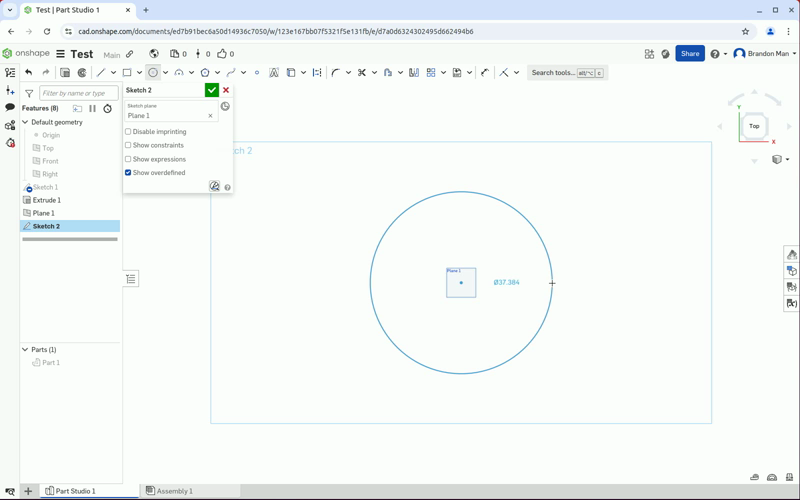
key(esc)
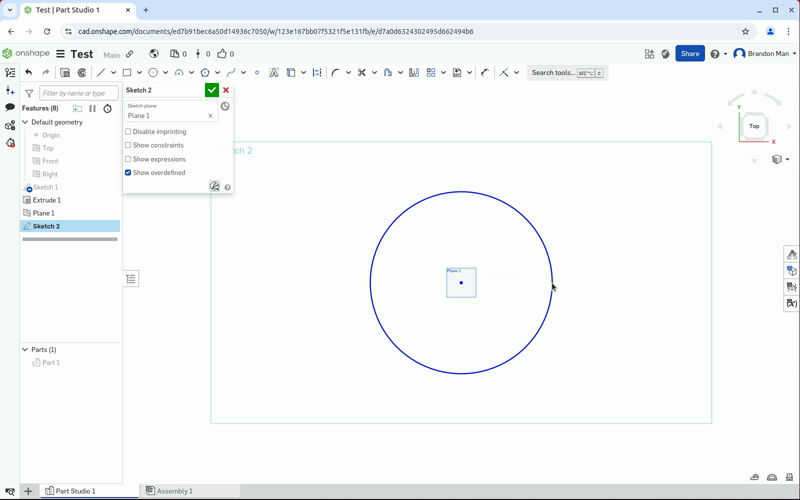
mouse_move(488, 236)
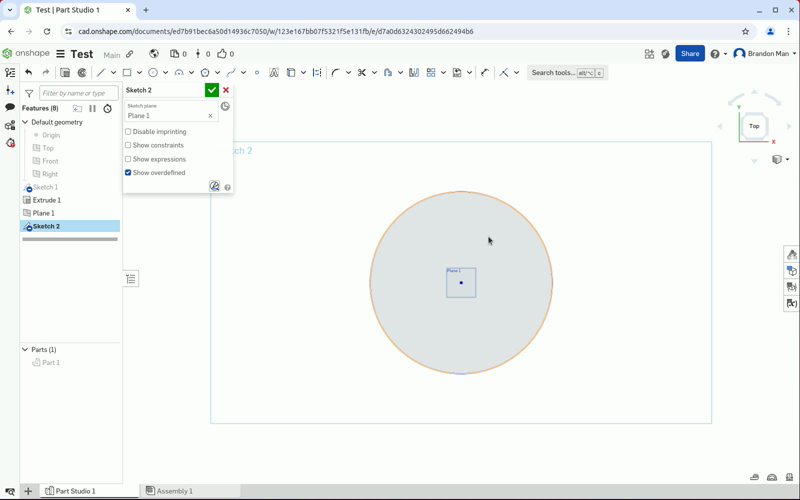
click(488, 236)
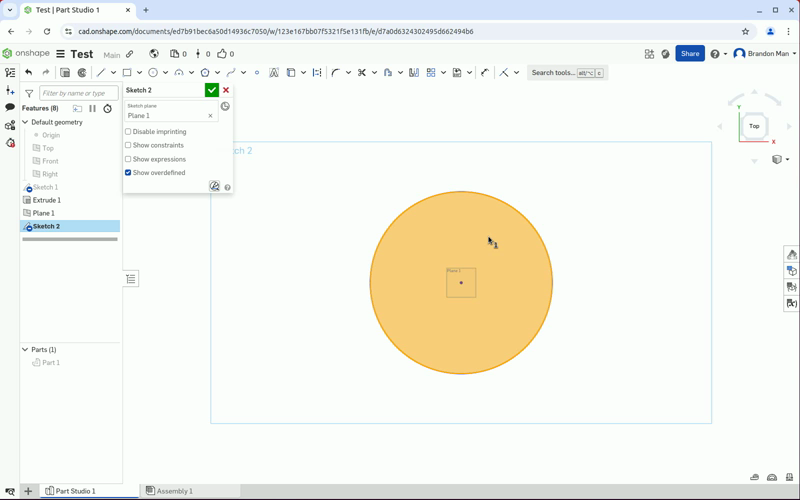
mouse_move(73, 352)
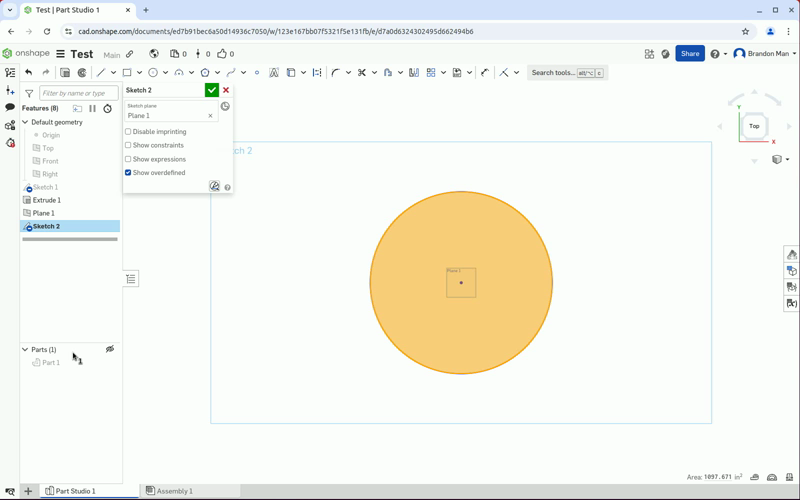
key(shift+y)
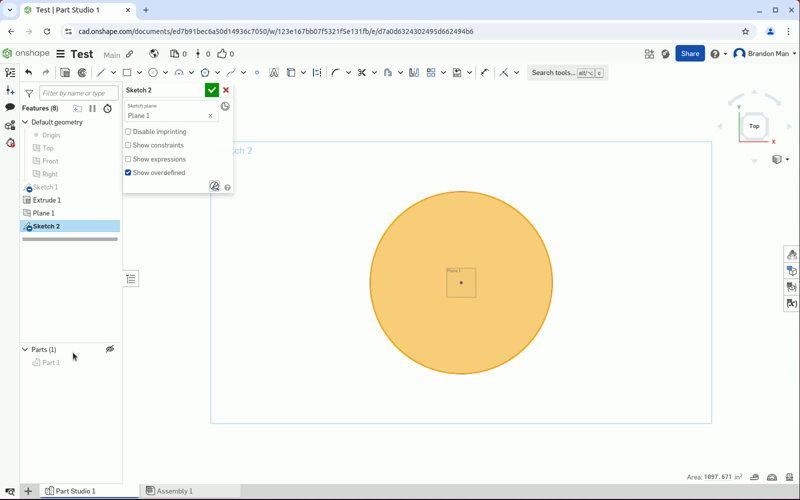
key(shift+e)
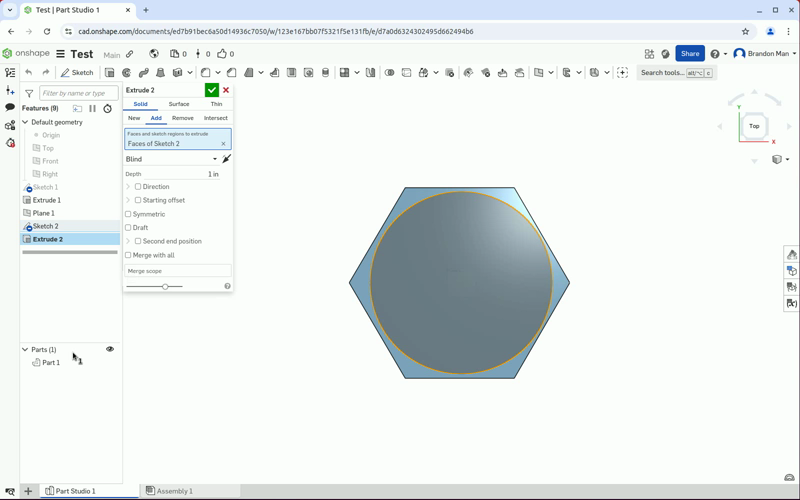
mouse_move(143, 106)
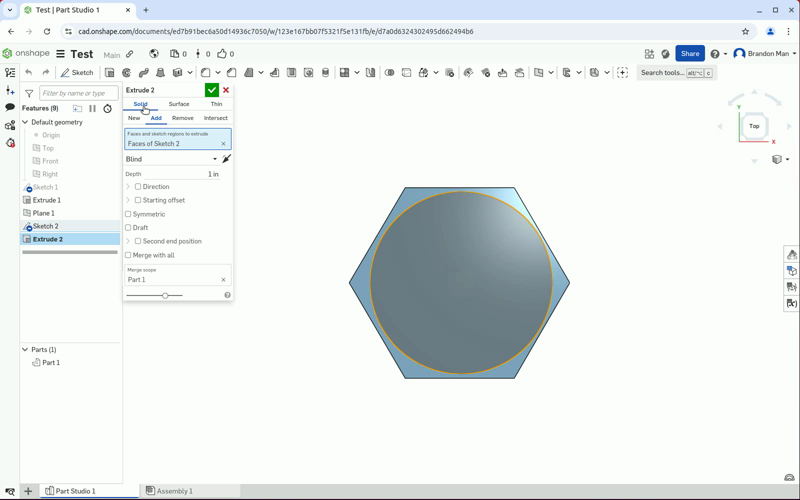
click(143, 106)
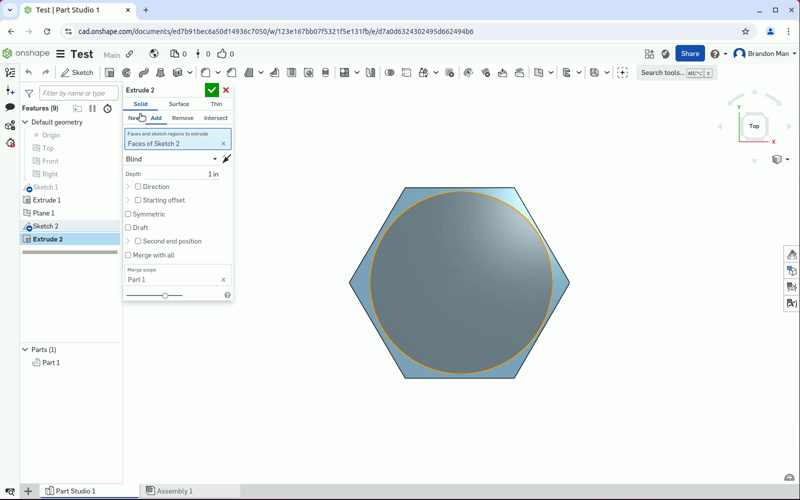
mouse_move(137, 120)
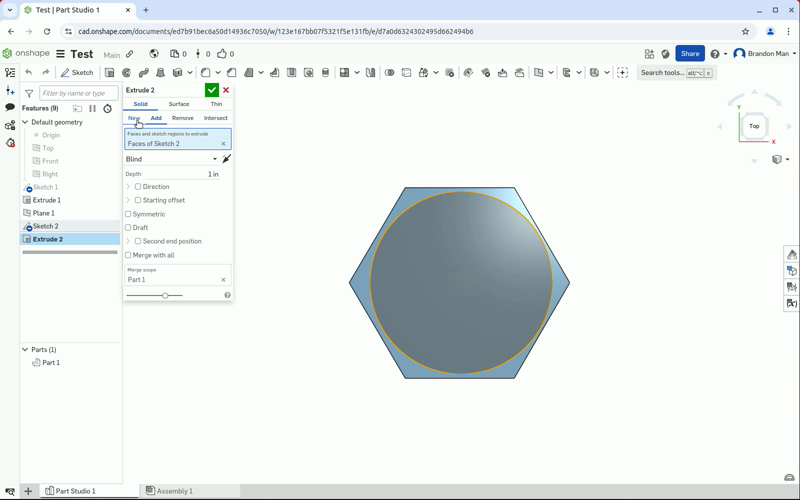
click(137, 120)
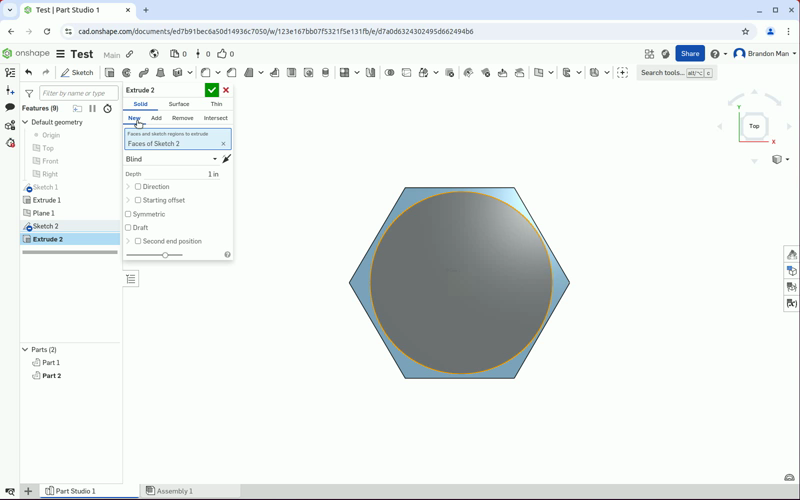
key(tab, 4)
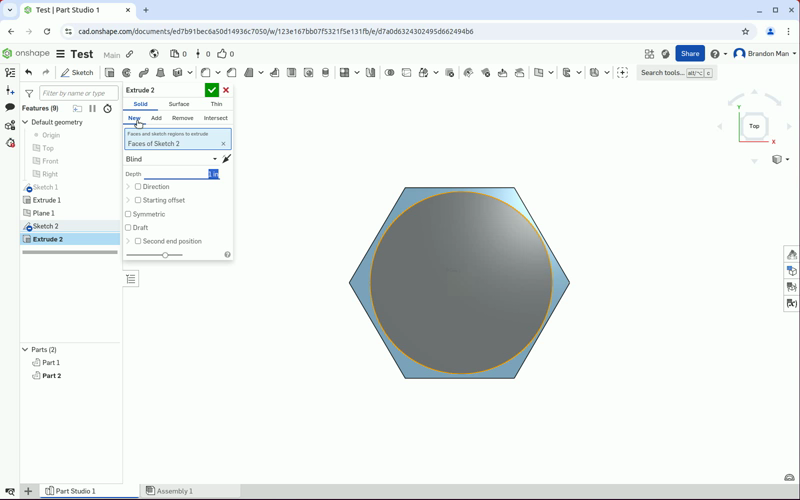
text(7.703)
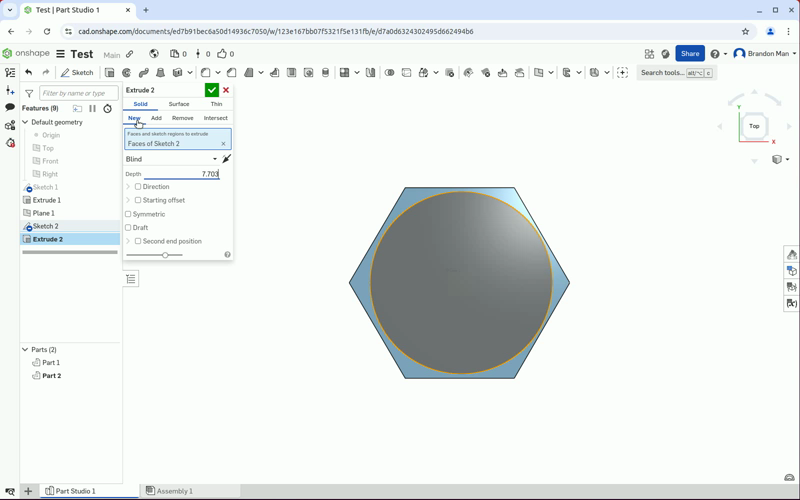
key(enter)
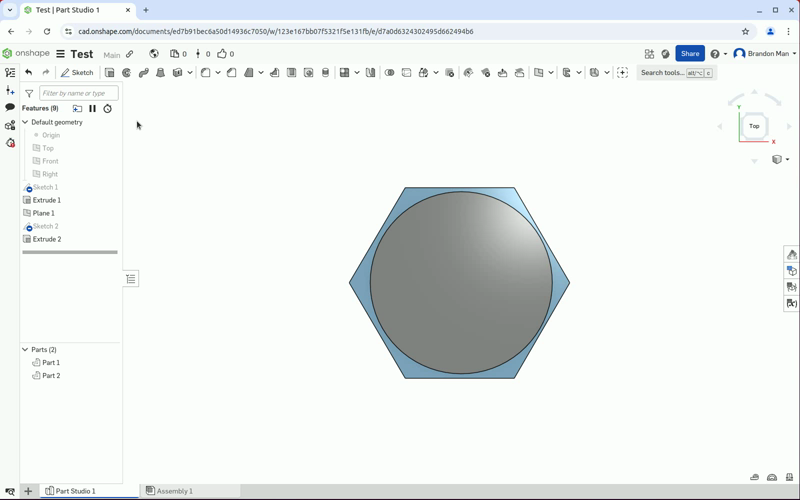
key(shift+h)
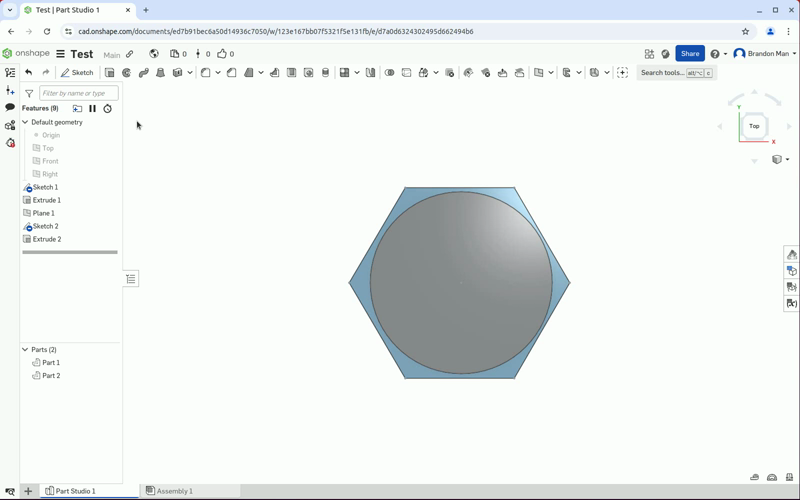
key(shift+h)
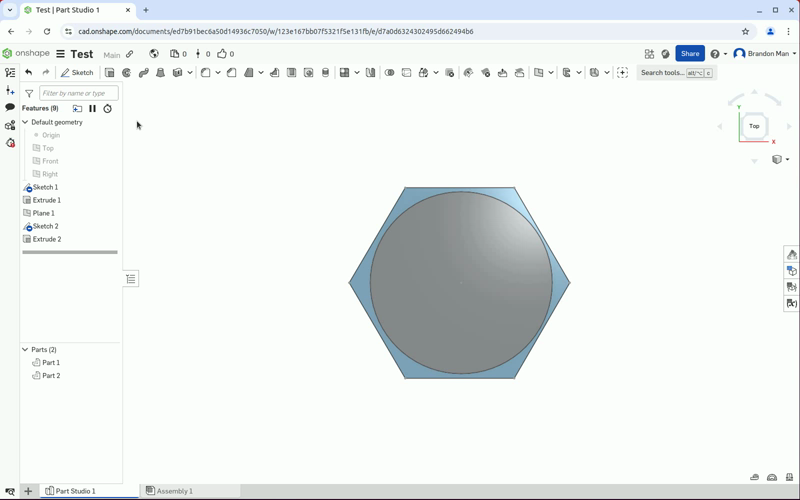
key(shift+7)
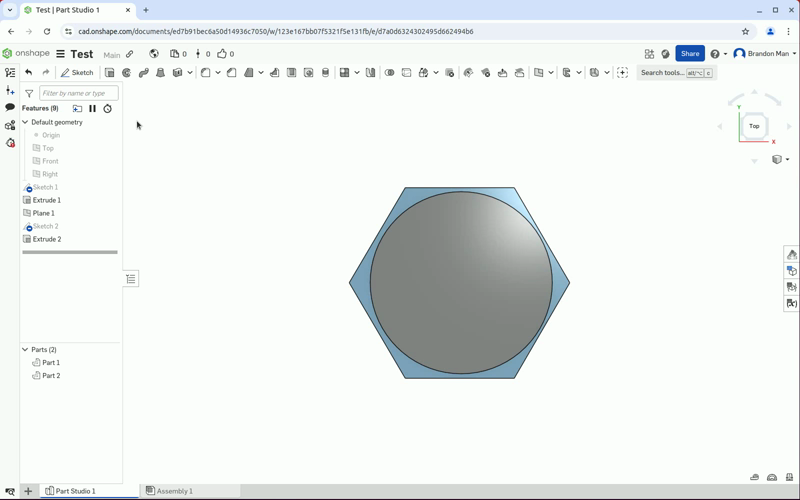
key(up, 3)
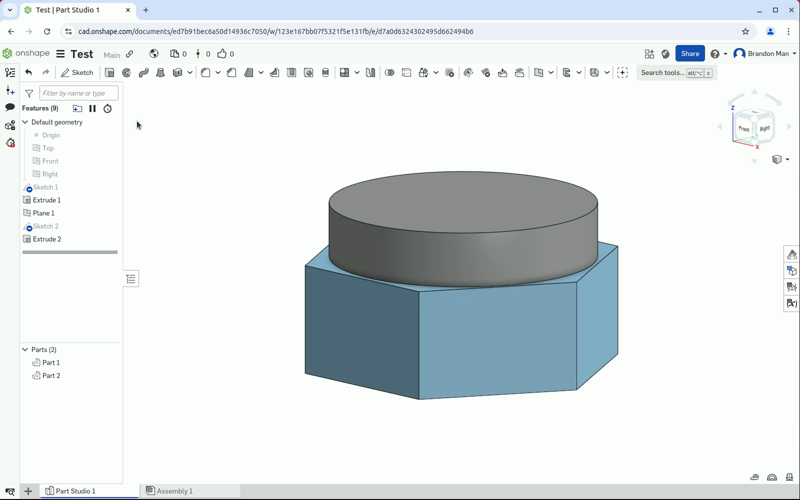
key(left, 3)
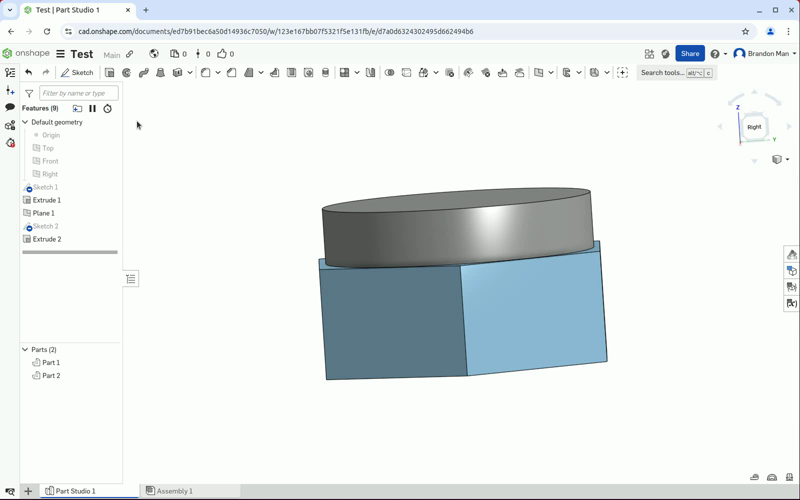
key(right, 3)
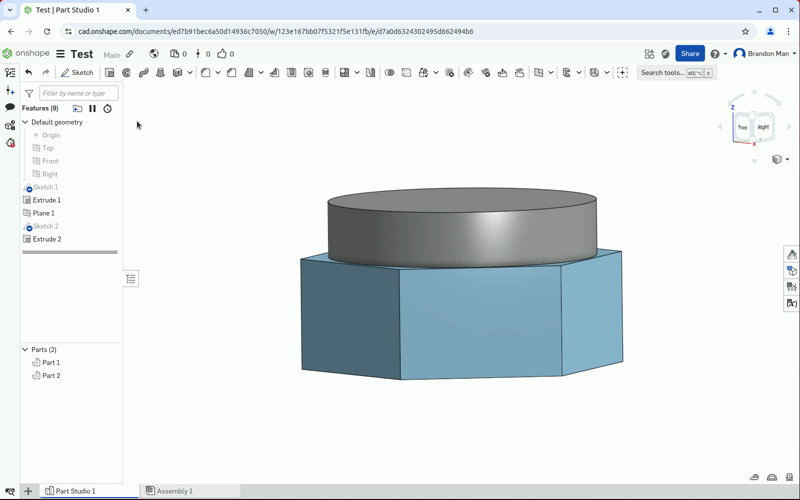
key(down, 3)
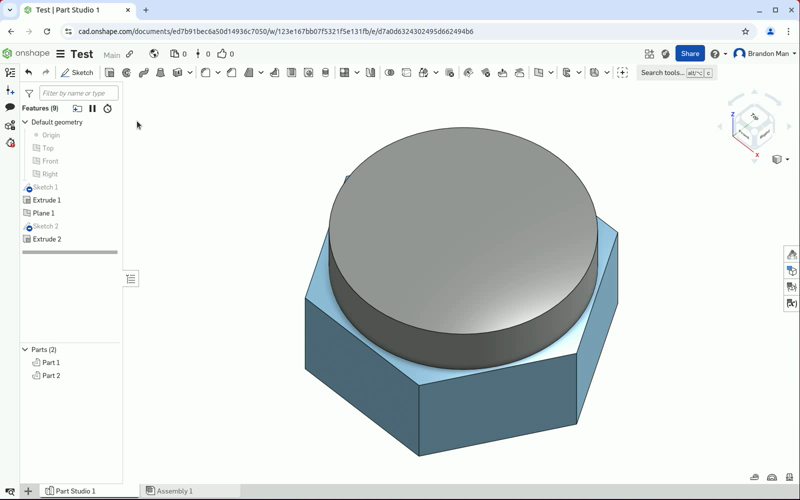
mouse_move(73, 189)
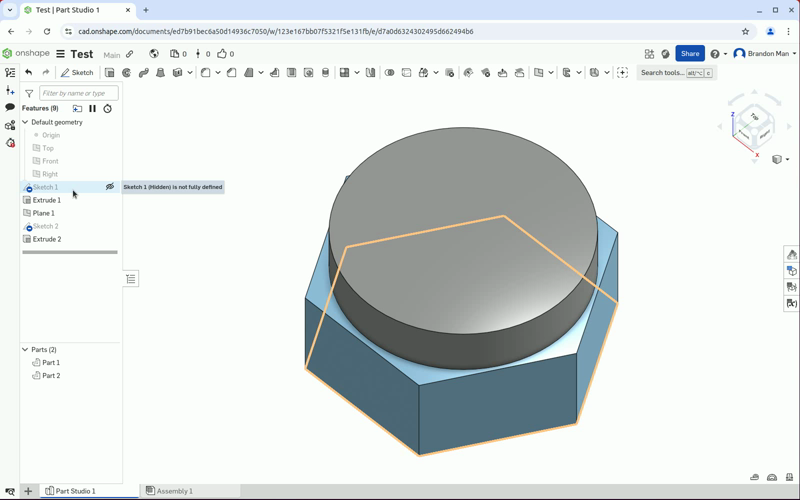
click(73, 189)